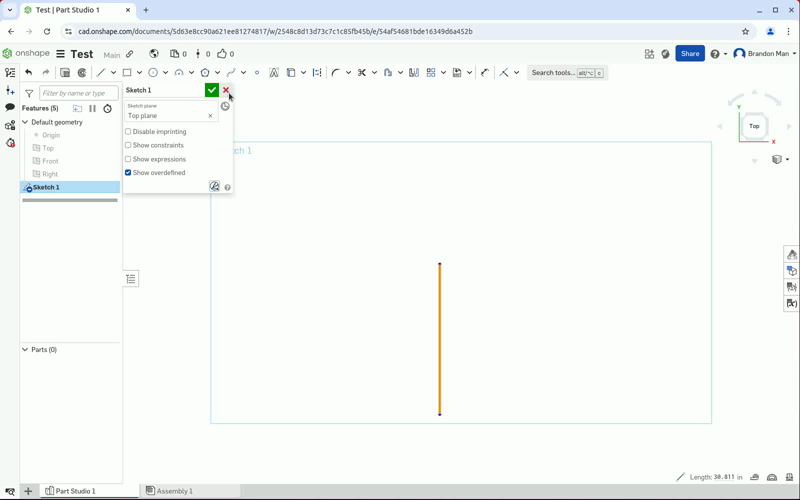
key(shift+h)
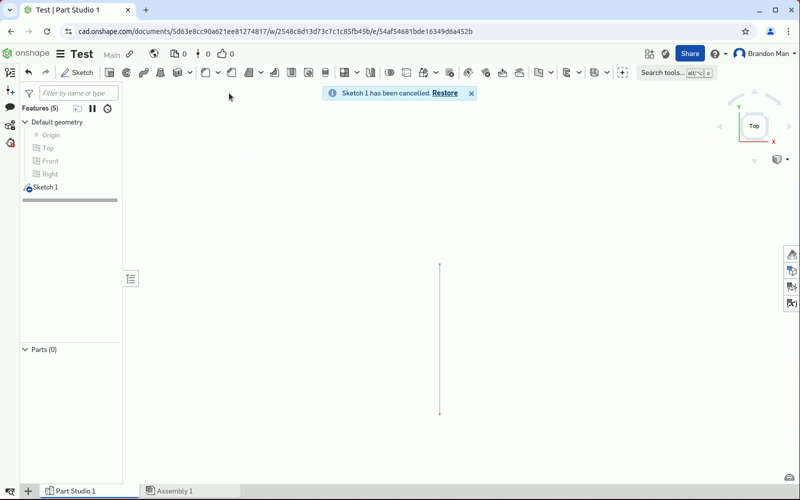
key(shift+s)
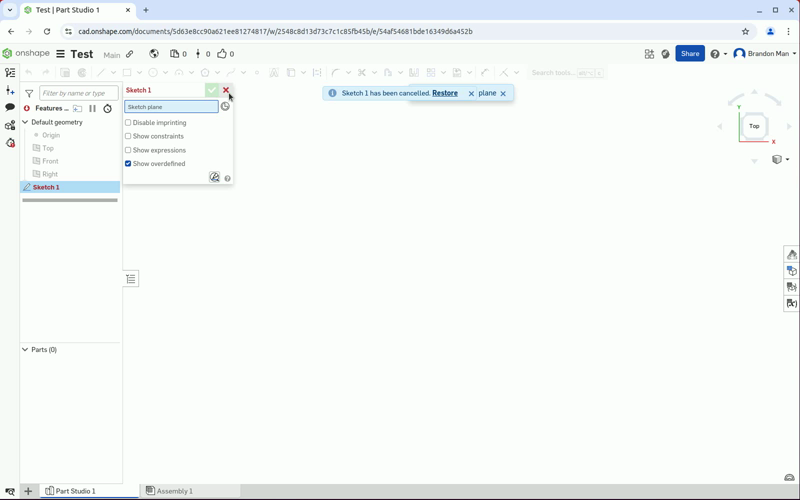
mouse_move(73, 150)
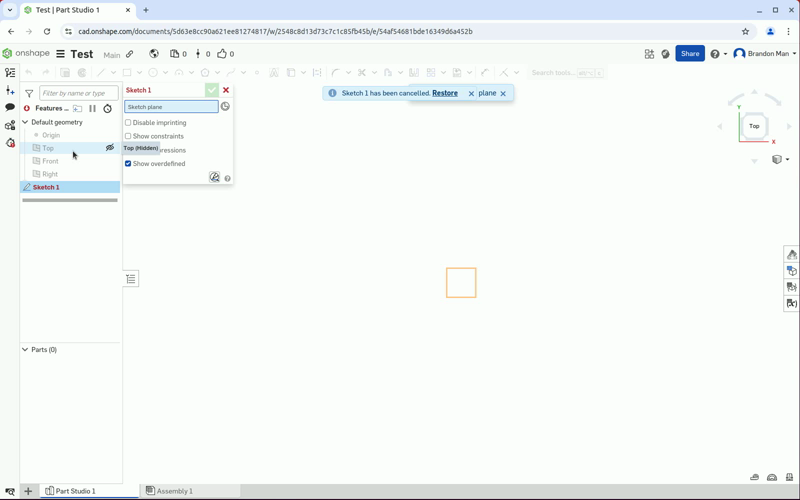
click(73, 150)
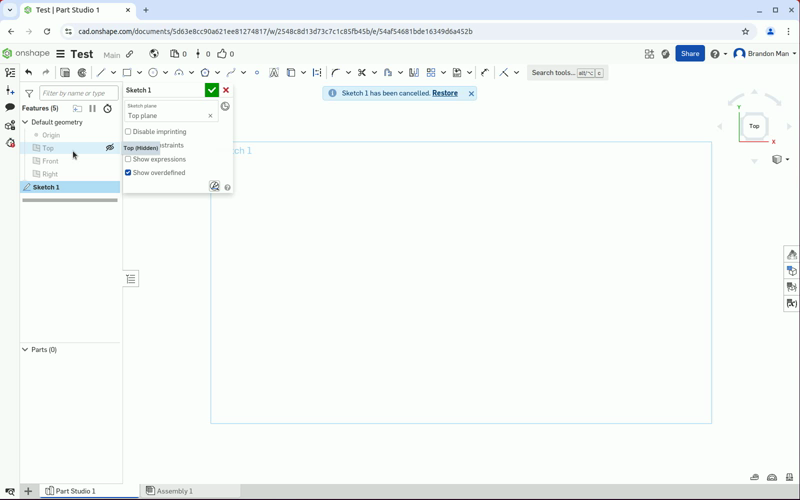
mouse_move(73, 352)
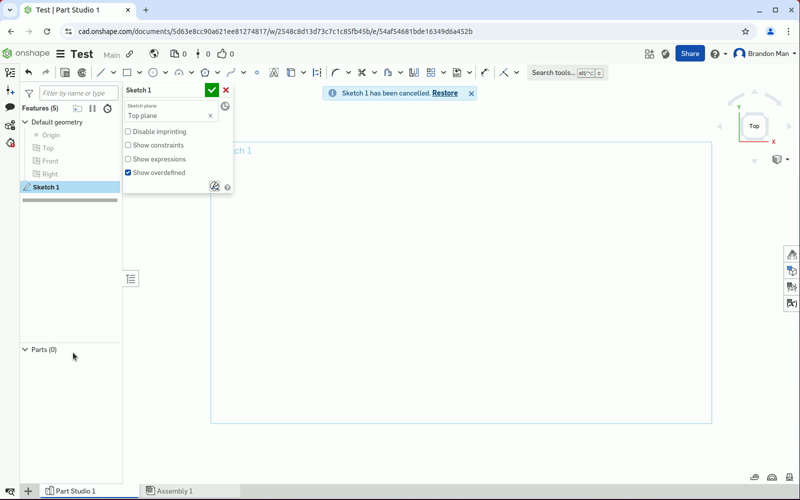
key(y)
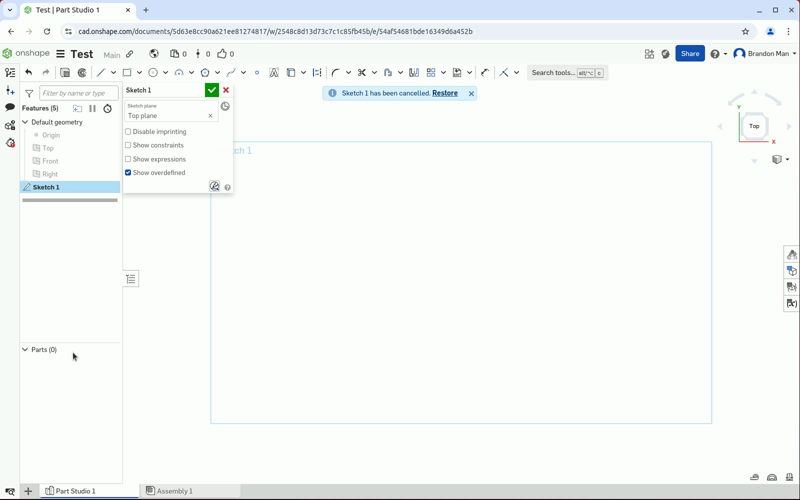
key(c)
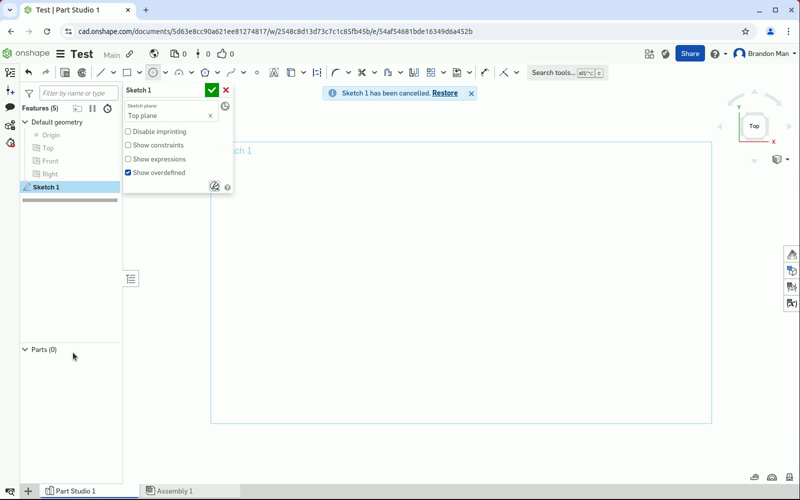
key_down(shift)
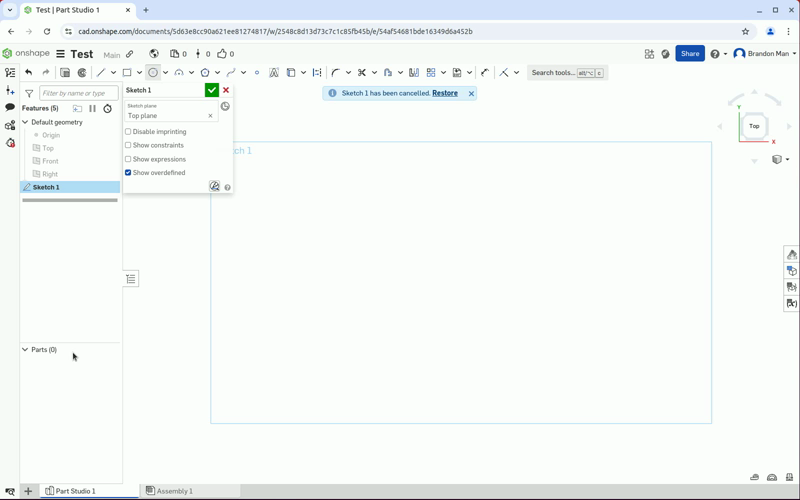
mouse_move(461, 282)
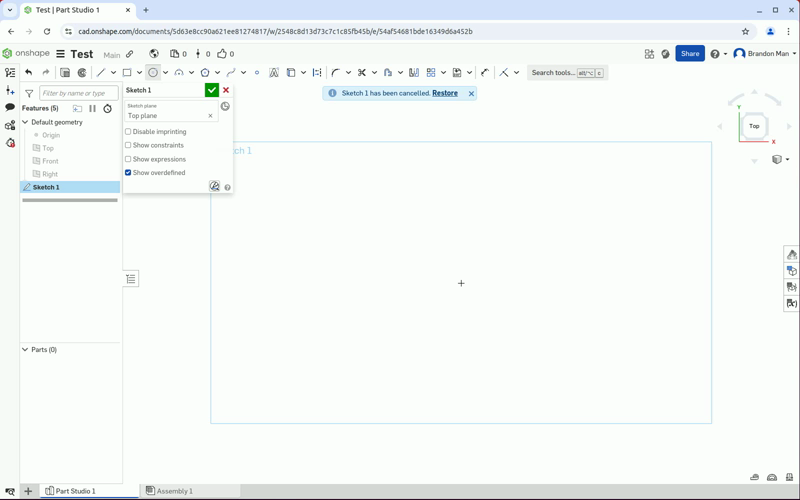
click(461, 282)
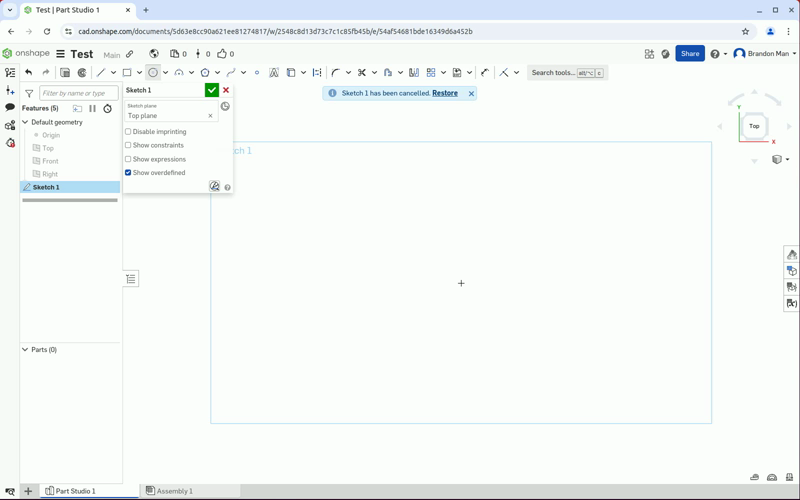
key_up(shift)
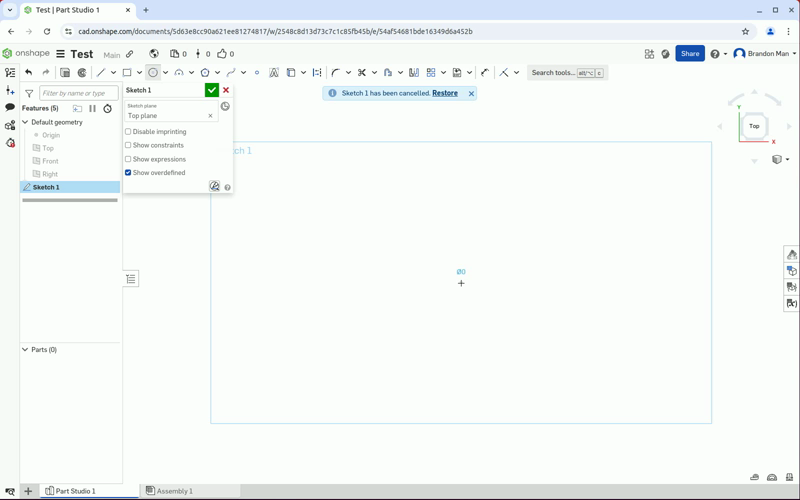
mouse_move(574, 282)
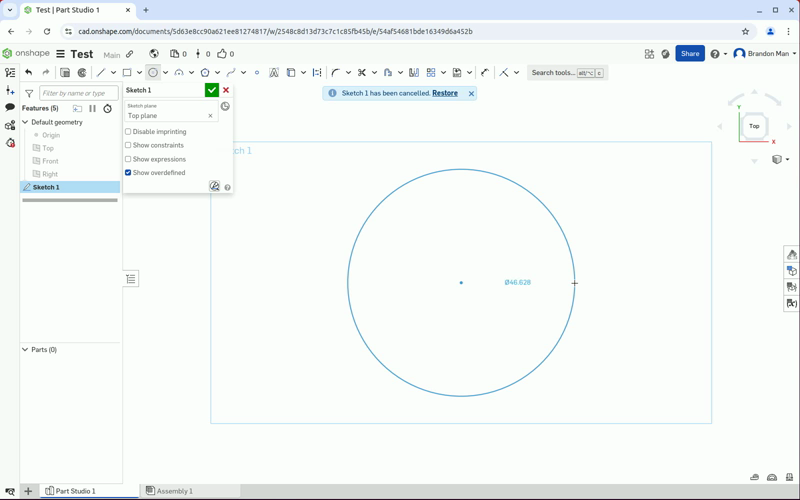
click(574, 282)
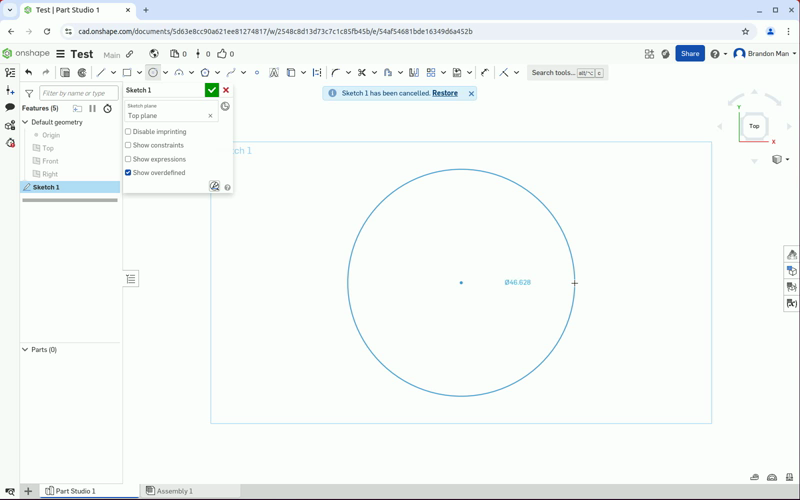
key(esc)
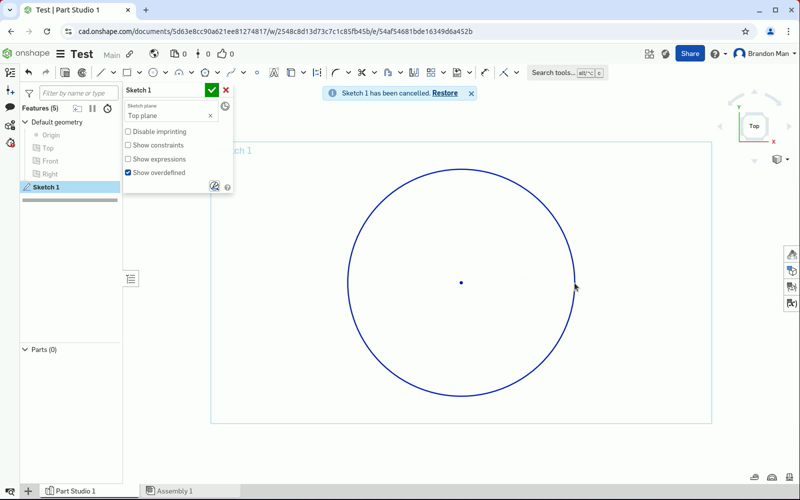
key(c)
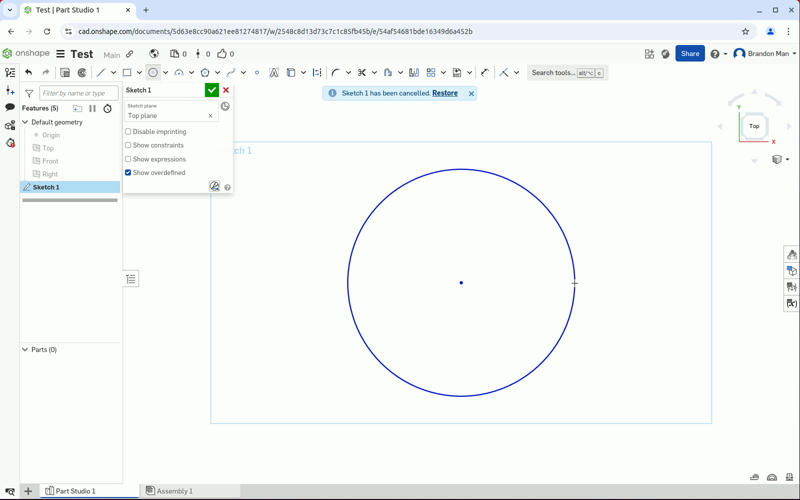
key_down(shift)
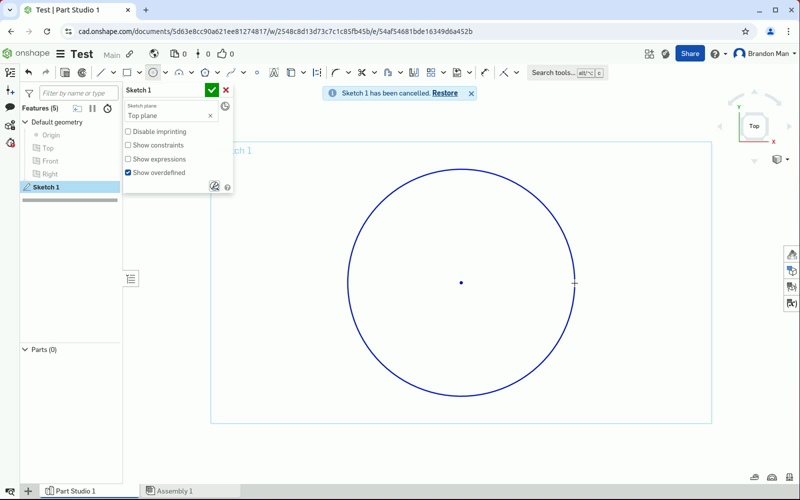
mouse_move(461, 282)
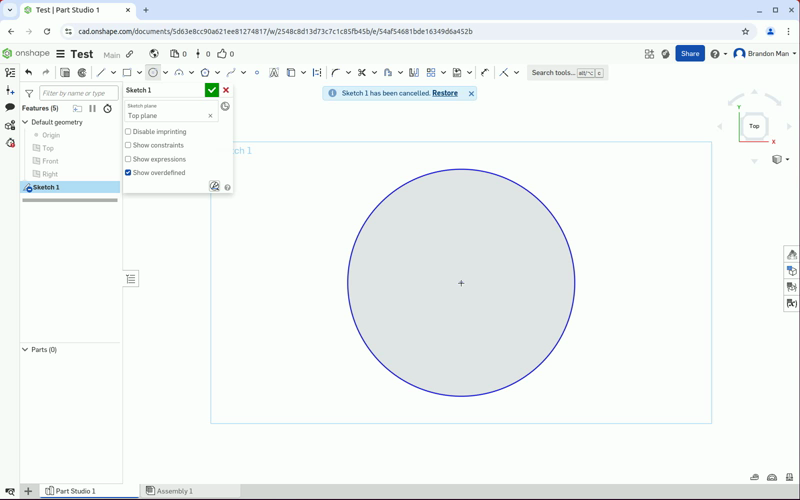
click(461, 282)
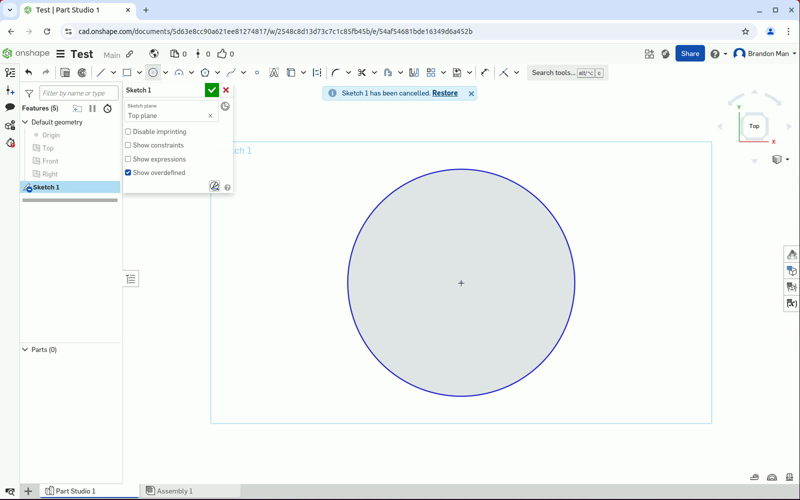
key_up(shift)
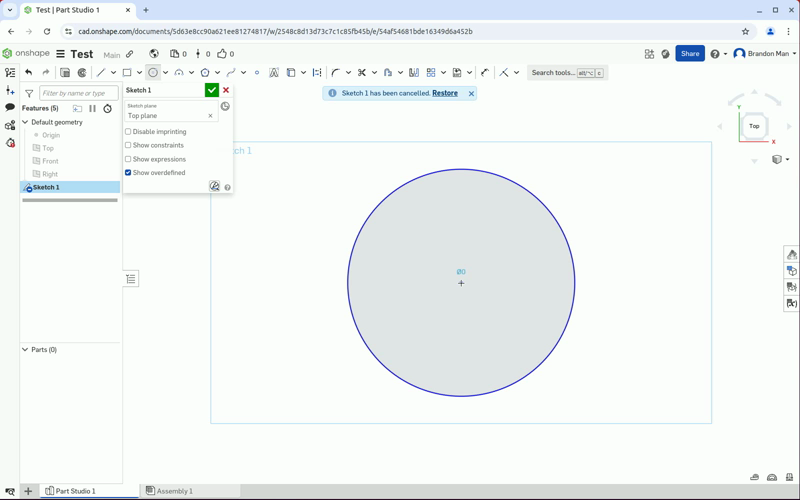
mouse_move(567, 282)
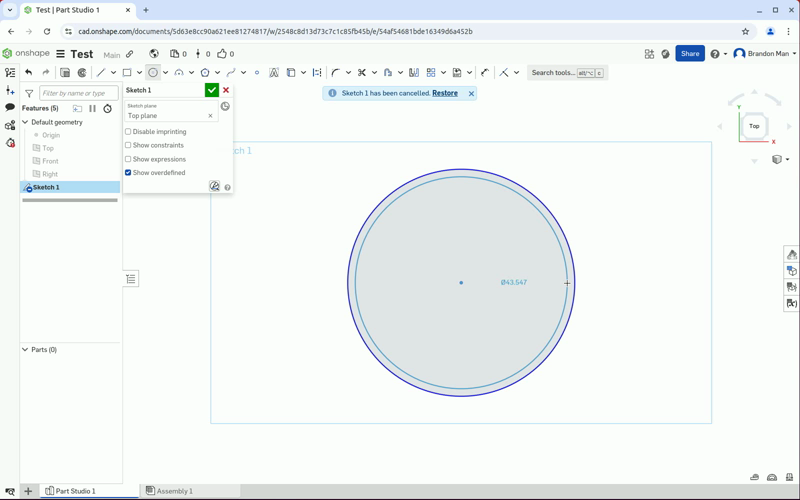
click(567, 282)
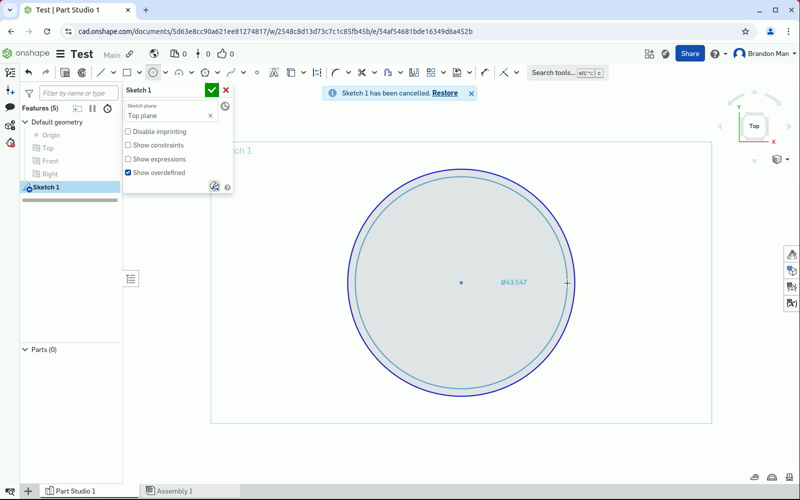
key(esc)
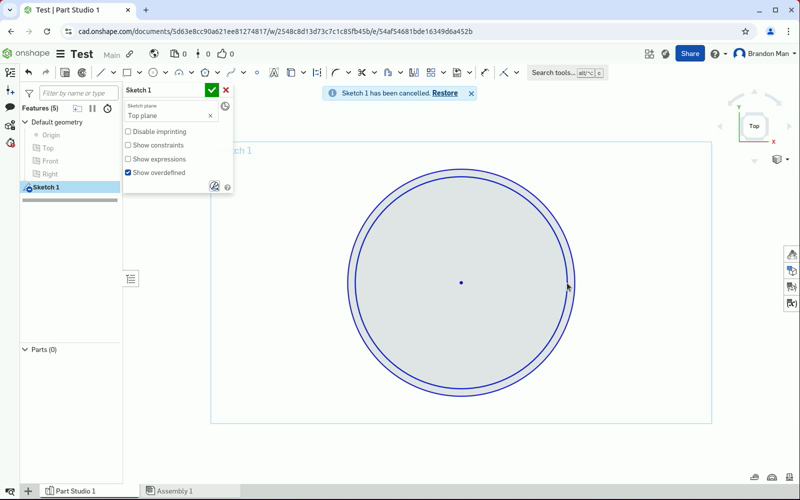
mouse_move(454, 173)
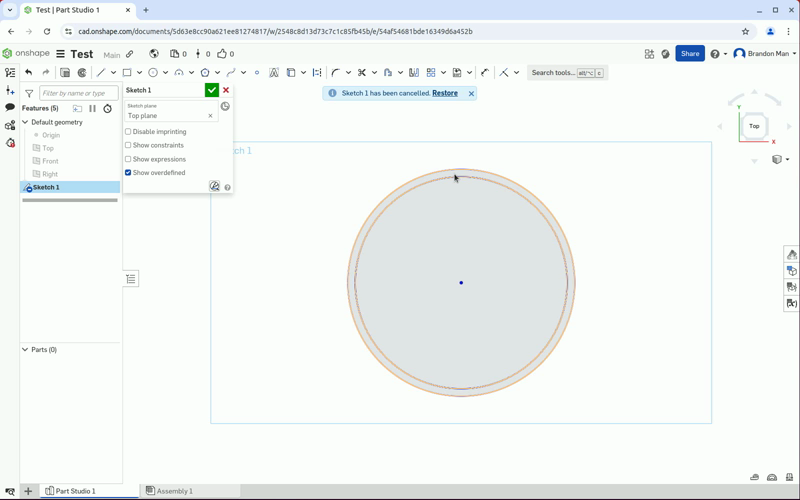
click(454, 173)
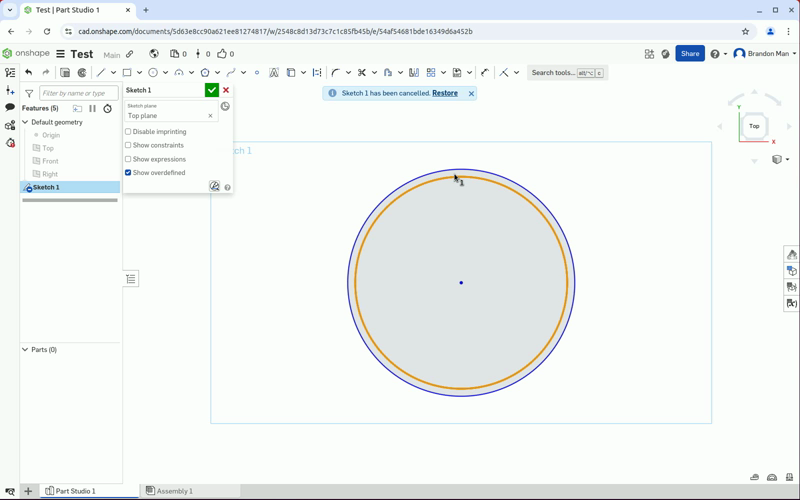
mouse_move(73, 352)
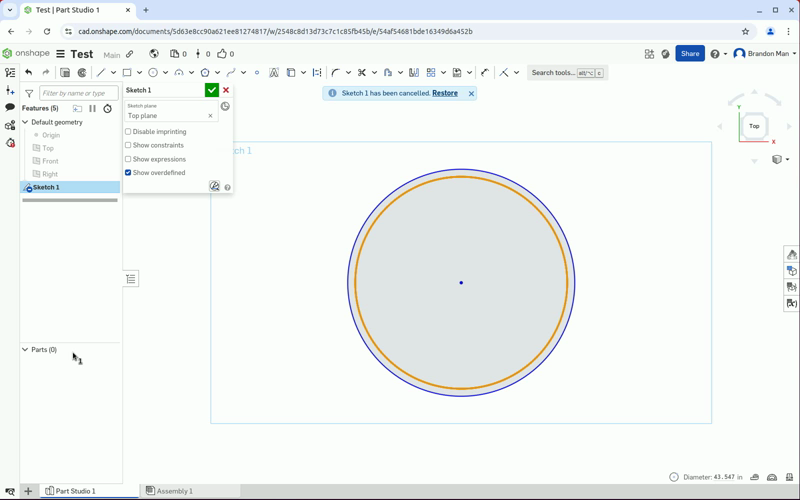
key(shift+y)
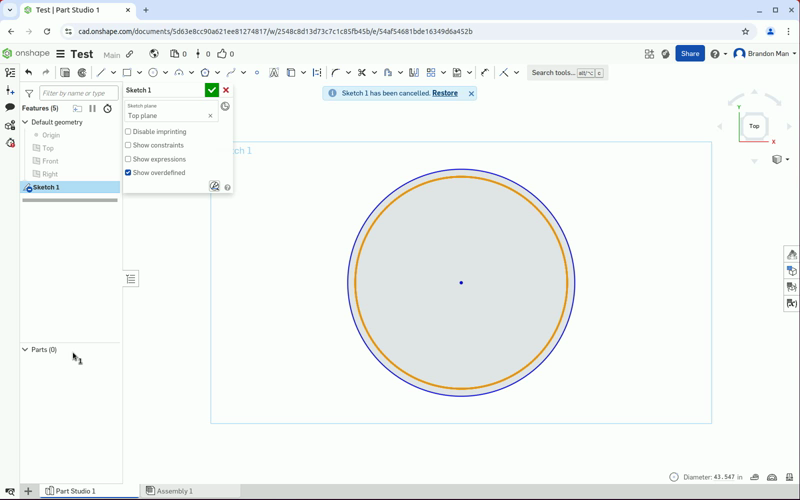
key(shift+e)
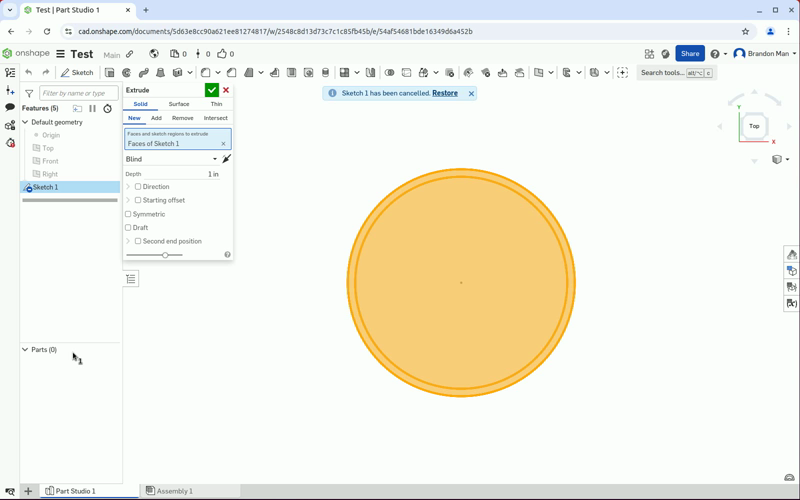
mouse_move(143, 106)
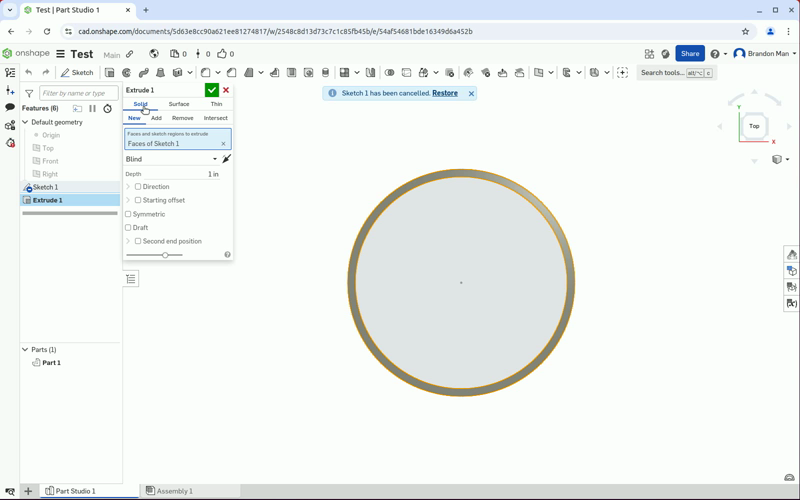
click(143, 106)
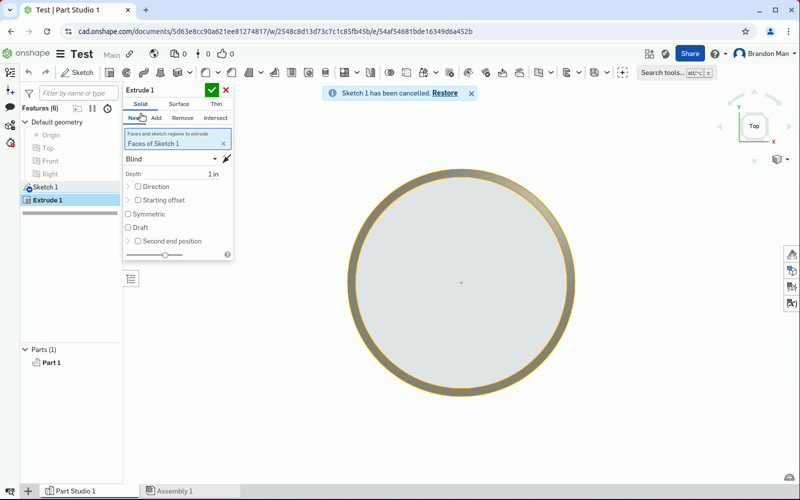
mouse_move(137, 120)
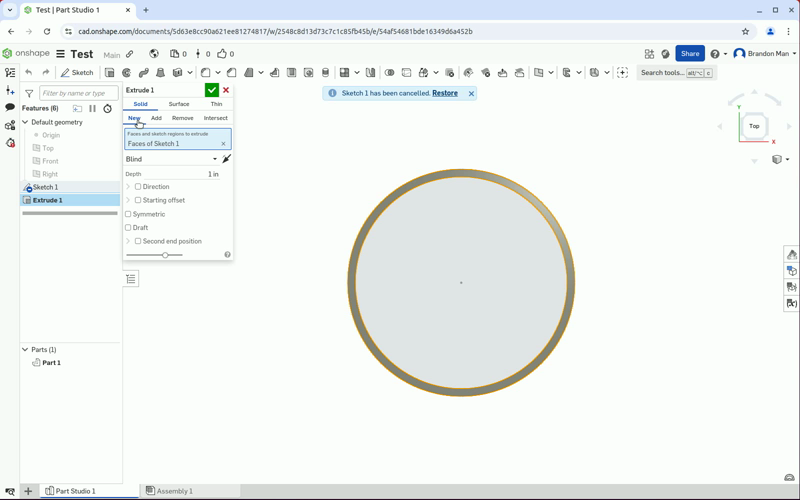
click(137, 120)
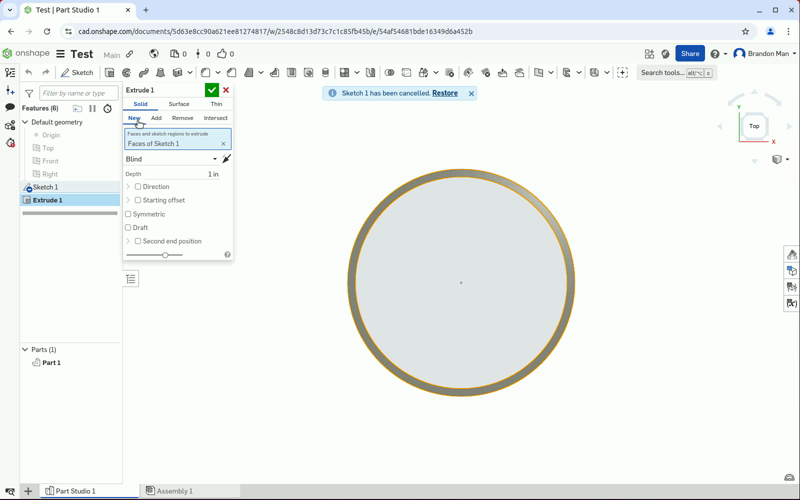
key(tab, 4)
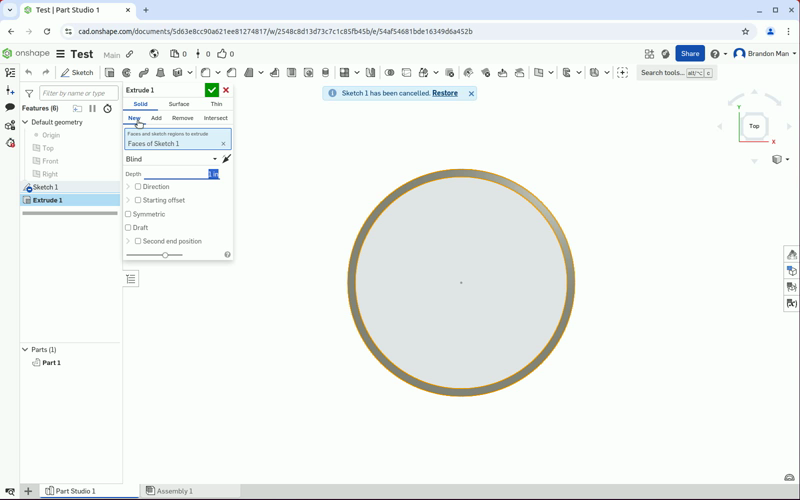
text(0.963)
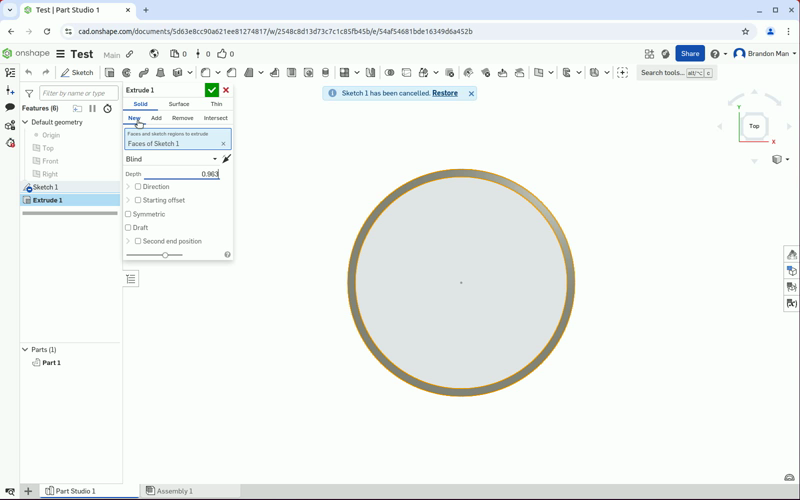
key(enter)
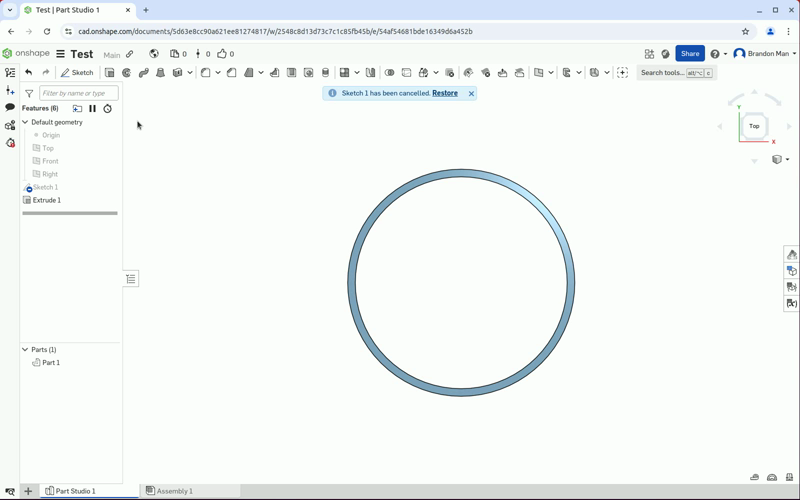
key(shift+h)
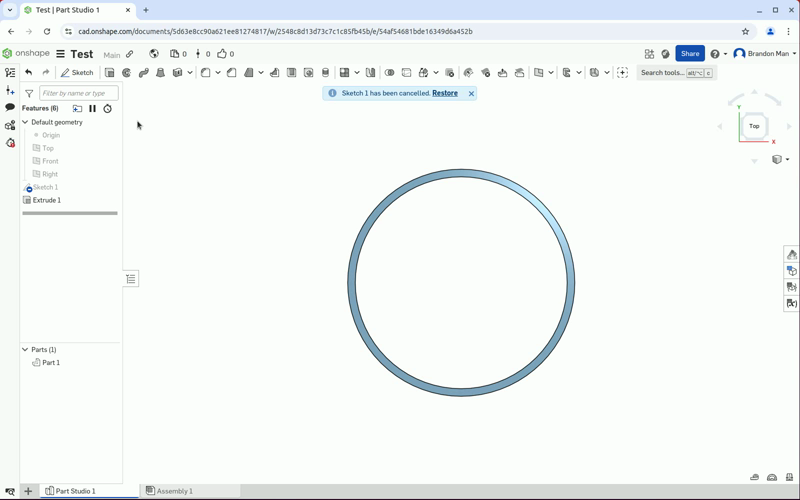
key(shift+h)
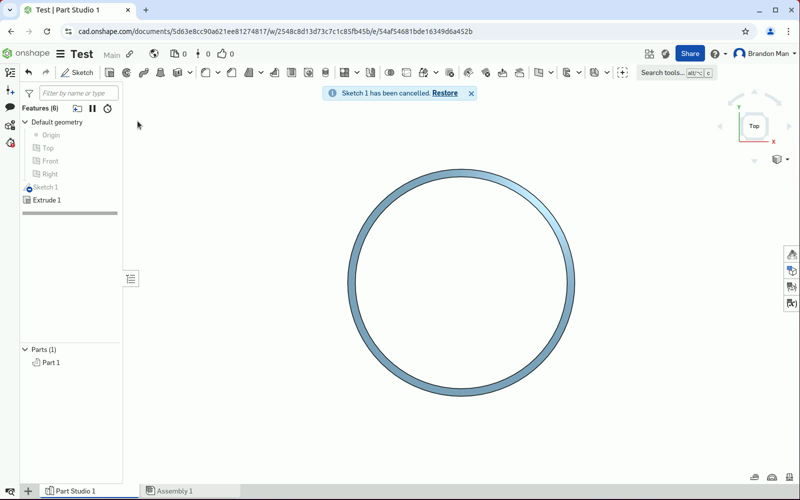
mouse_move(73, 189)
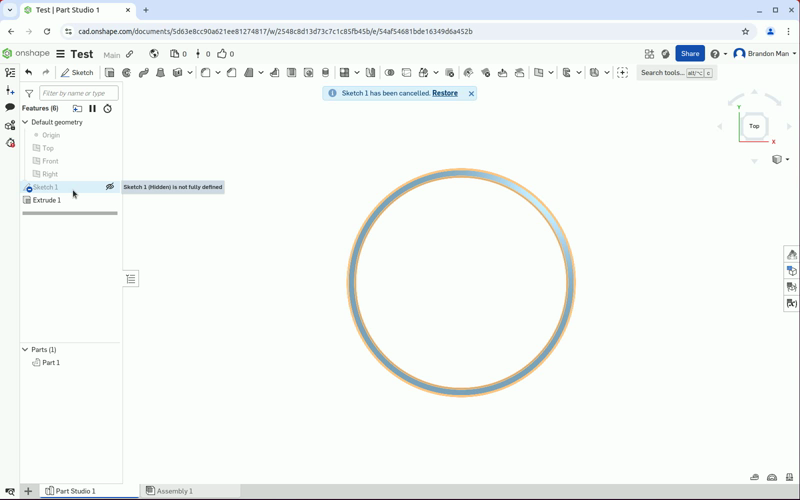
click(73, 189)
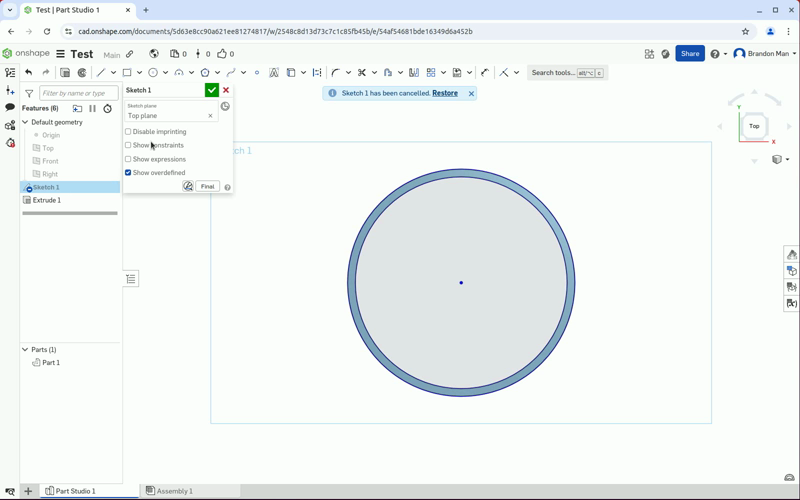
mouse_move(229, 92)
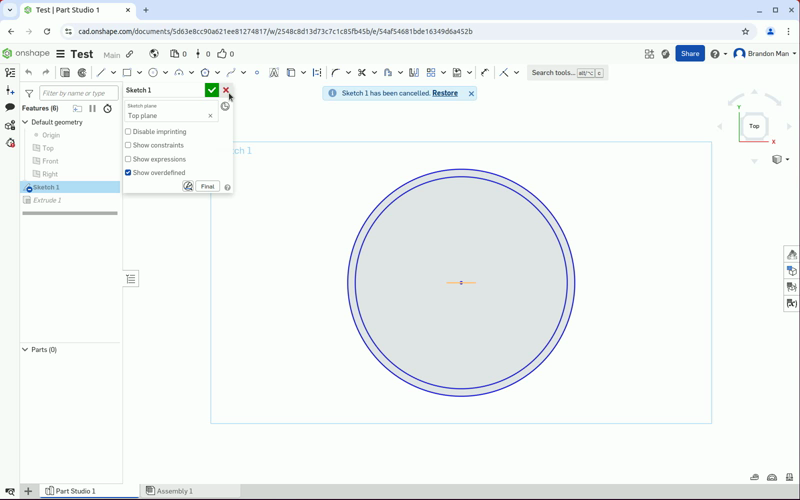
click(229, 92)
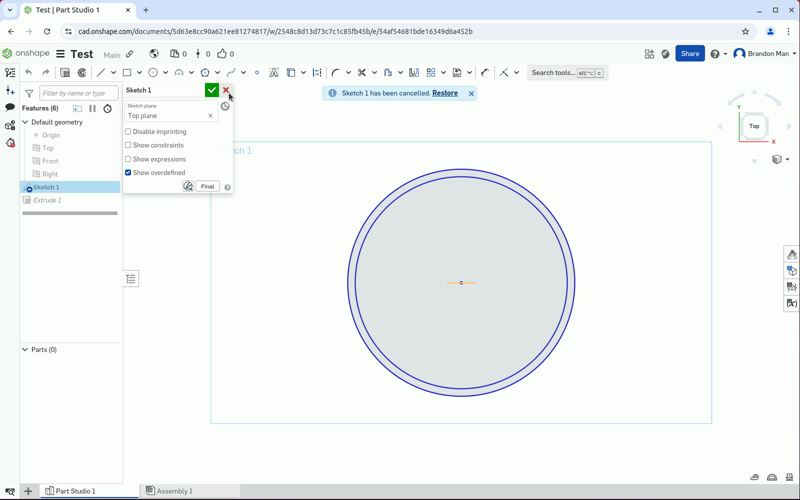
key(shift+s)
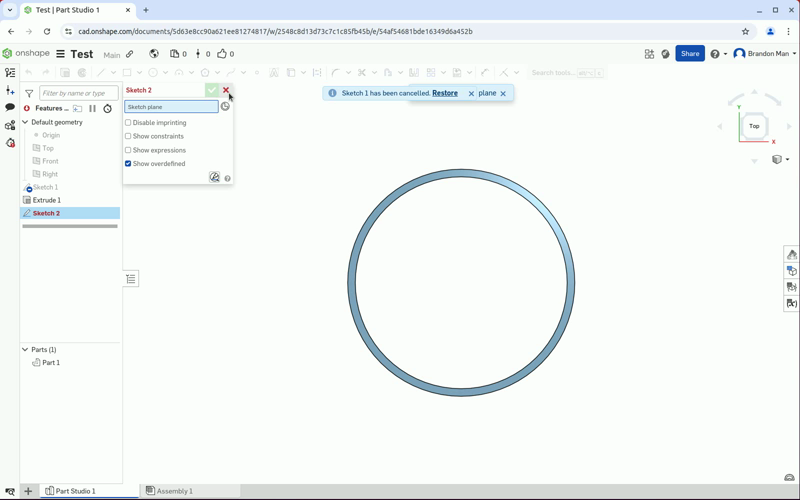
mouse_move(73, 150)
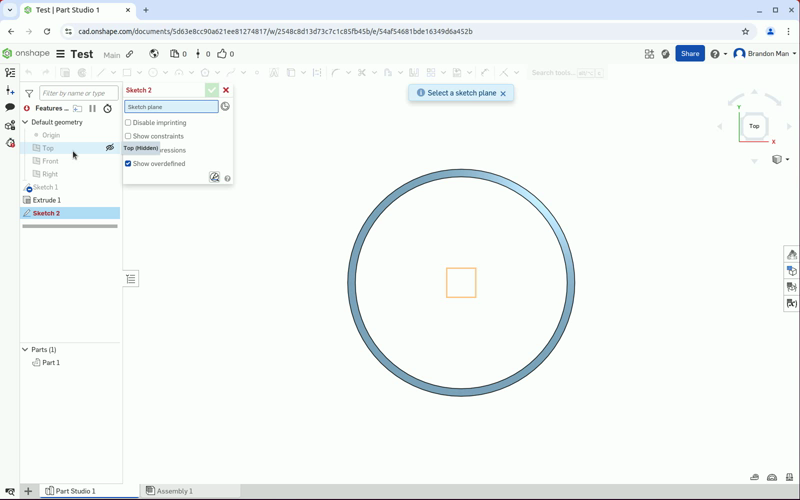
click(73, 150)
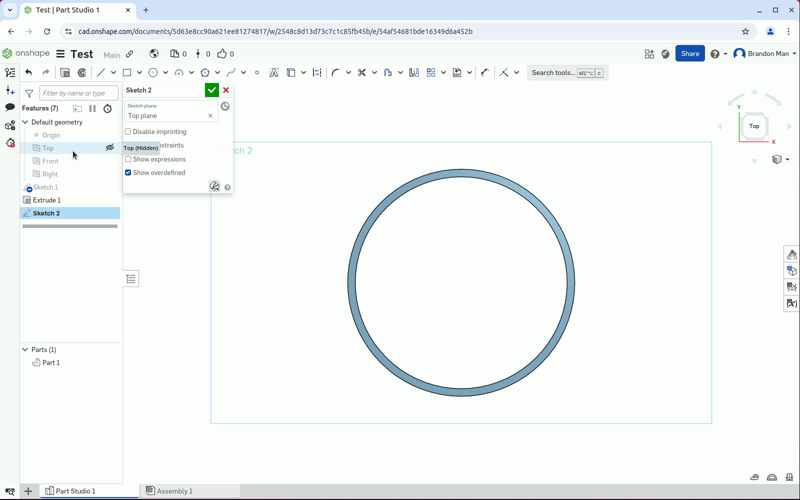
mouse_move(73, 352)
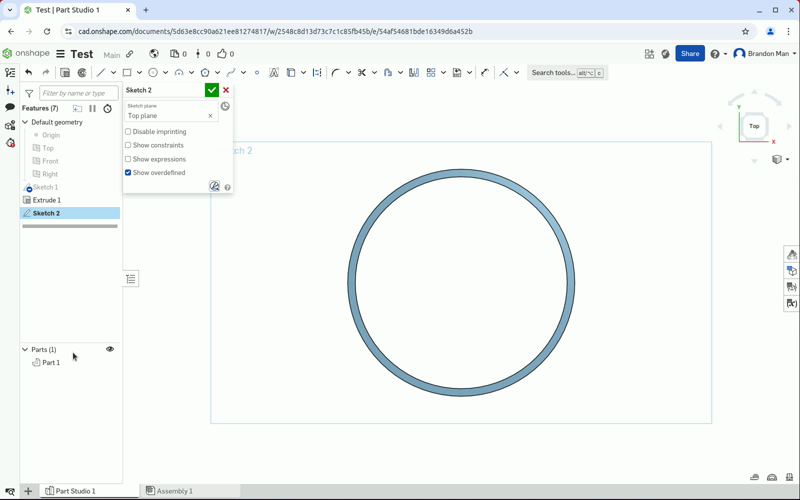
key(y)
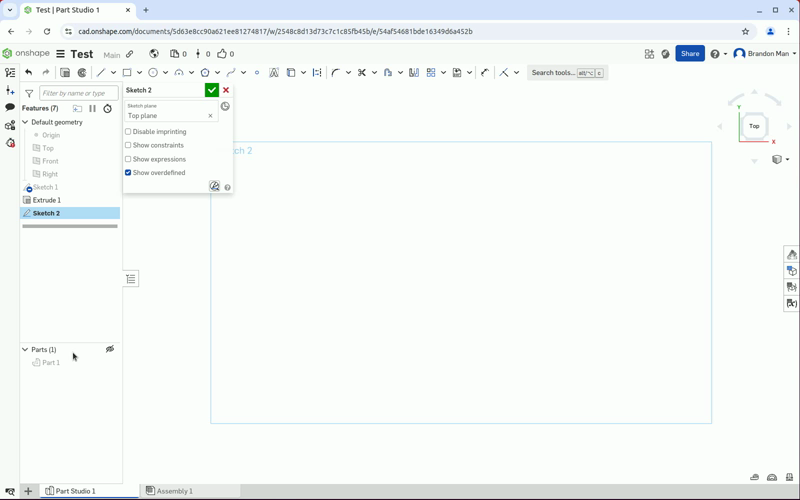
key(c)
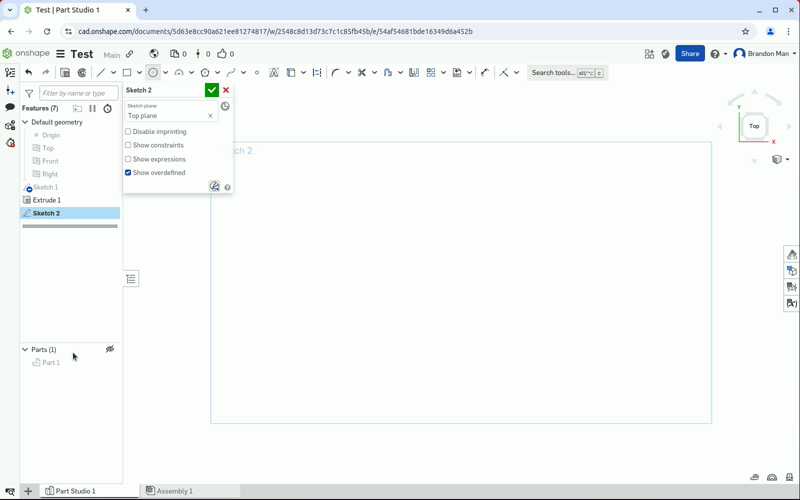
key_down(shift)
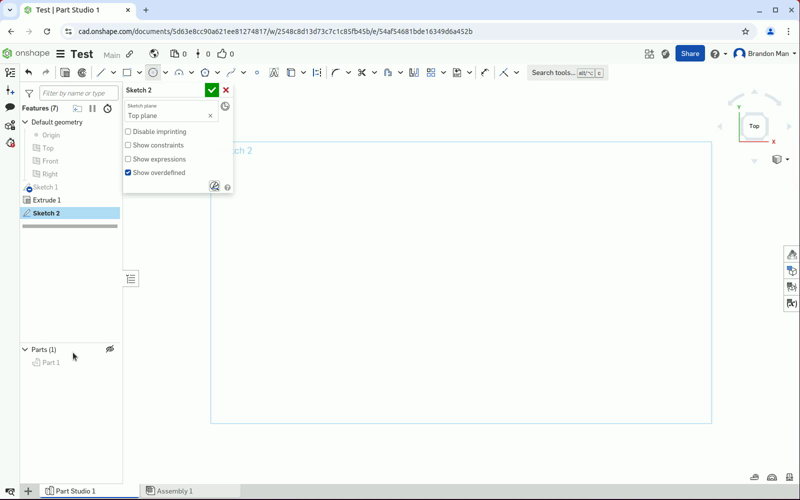
mouse_move(460, 282)
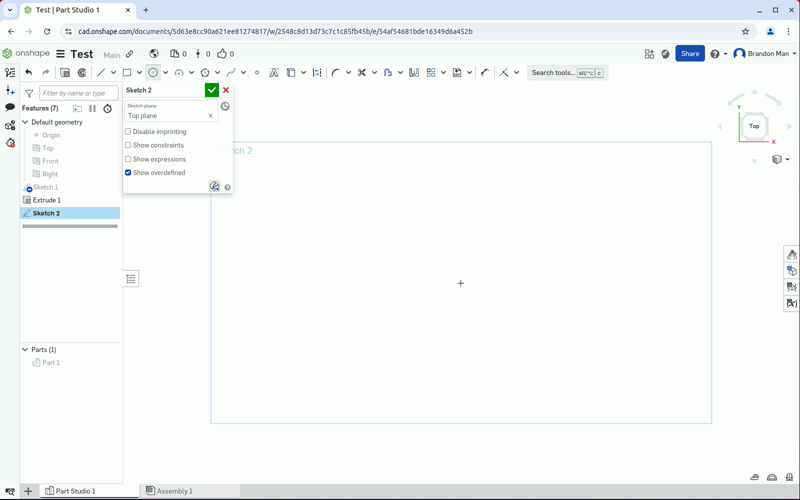
click(460, 282)
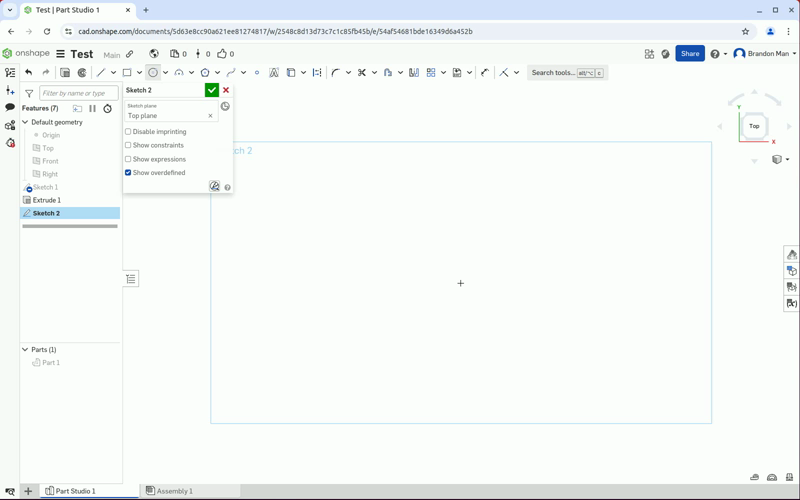
key_up(shift)
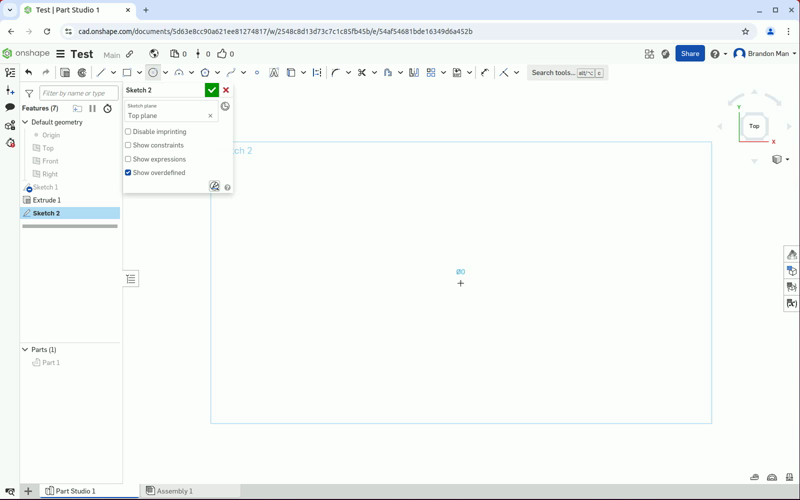
mouse_move(566, 282)
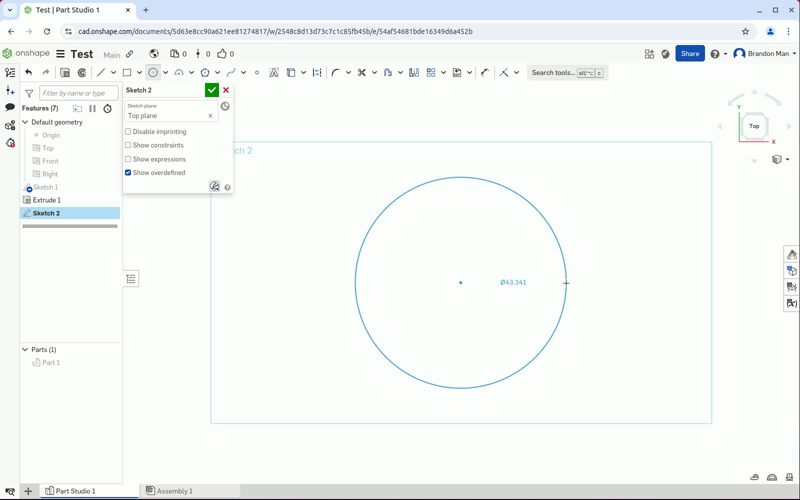
click(566, 282)
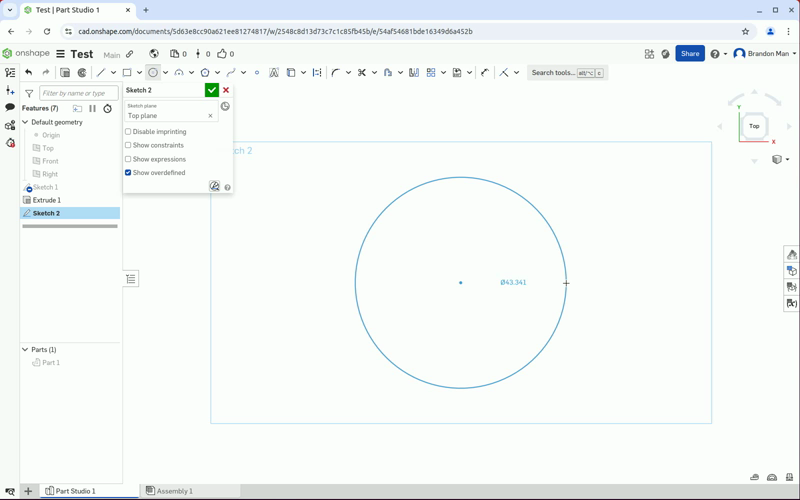
key(esc)
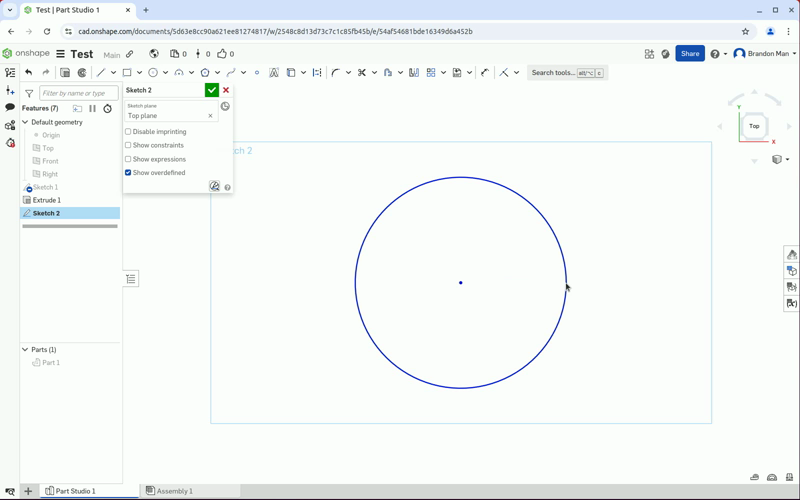
key(c)
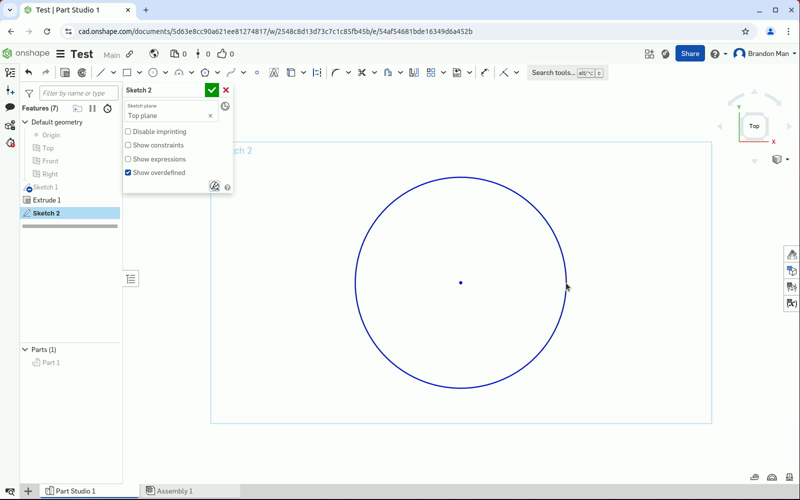
key_down(shift)
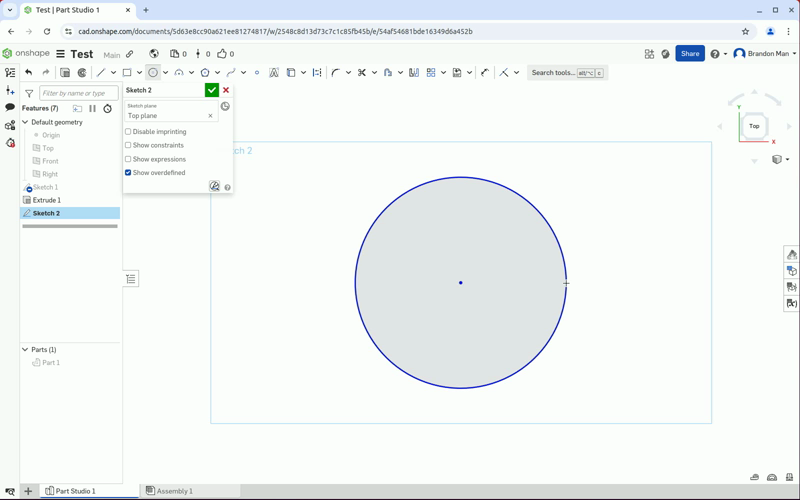
mouse_move(460, 282)
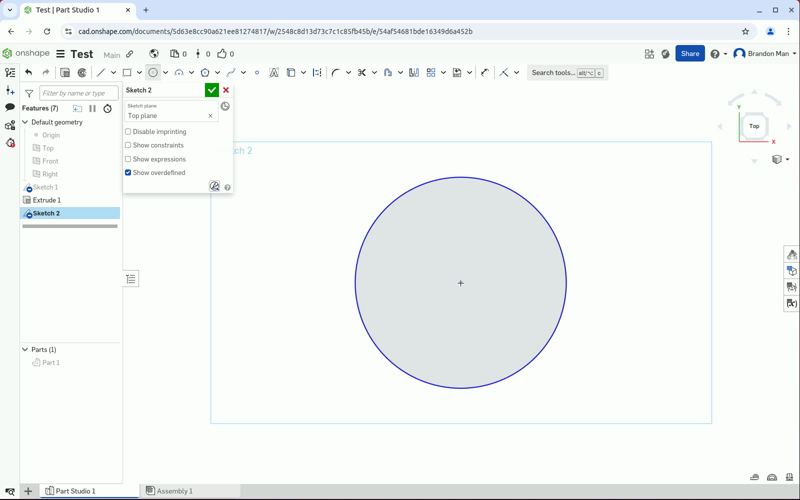
click(460, 282)
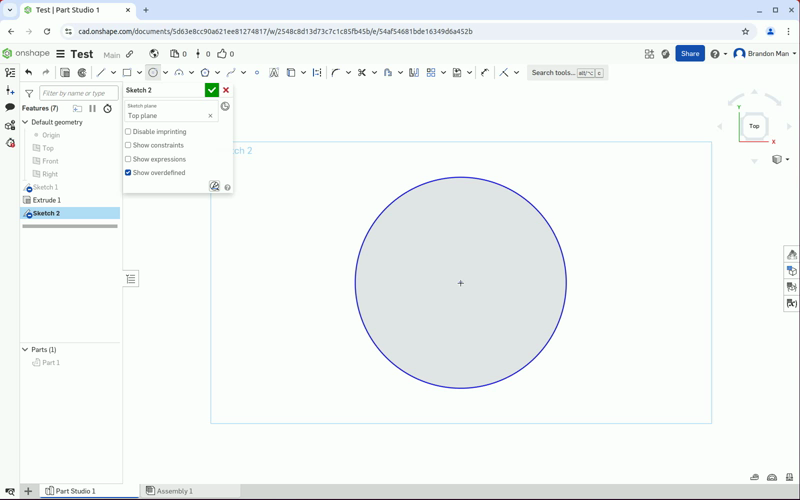
key_up(shift)
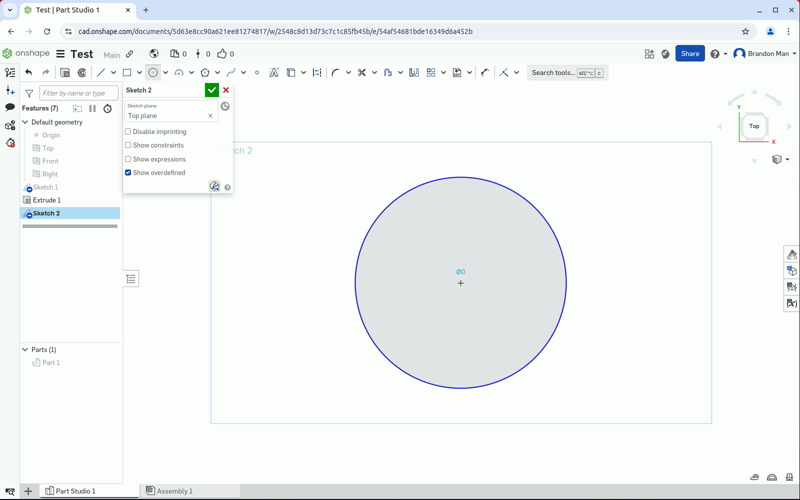
mouse_move(564, 282)
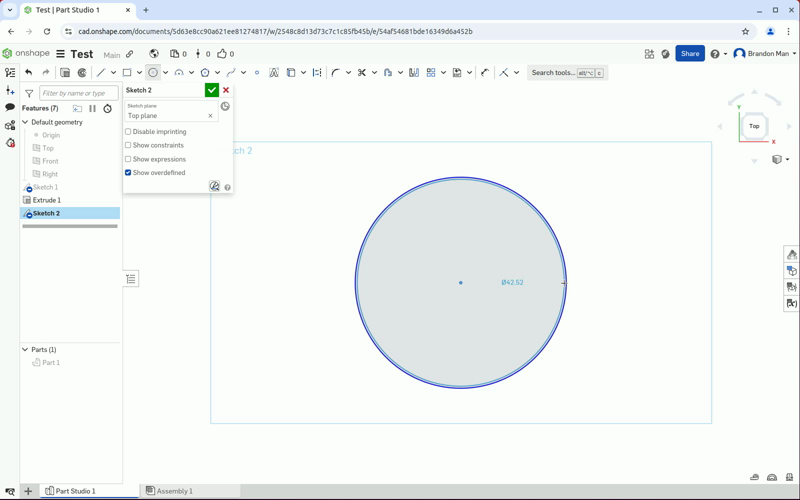
scroll(6)
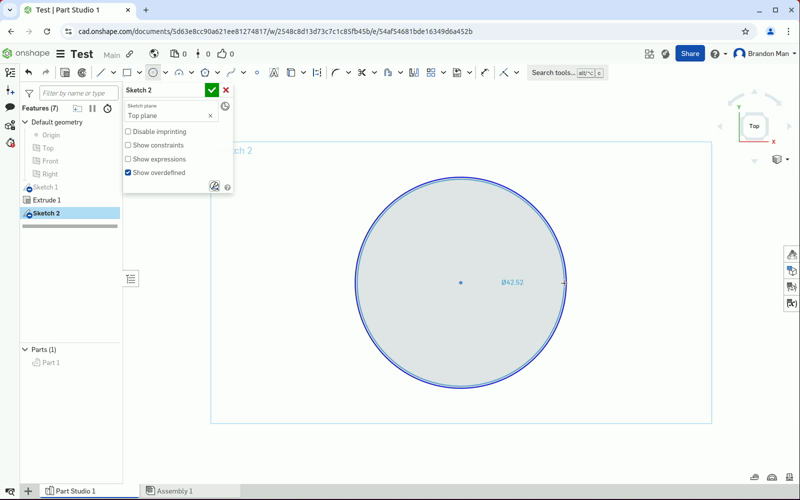
scroll(6)
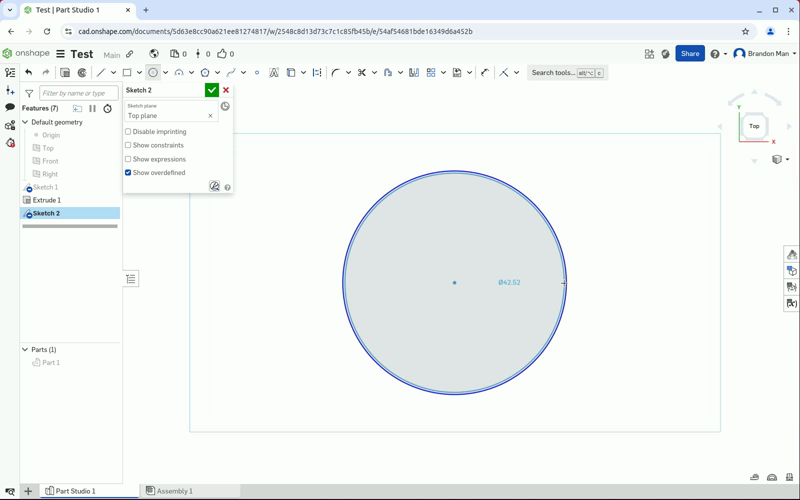
scroll(6)
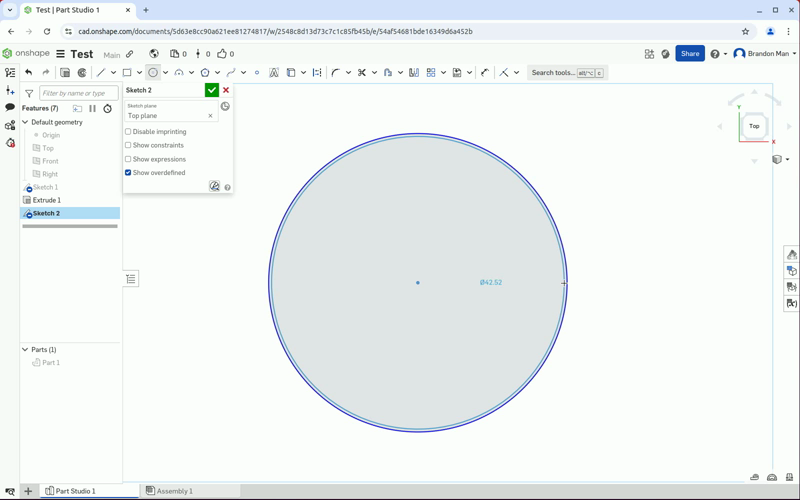
scroll(6)
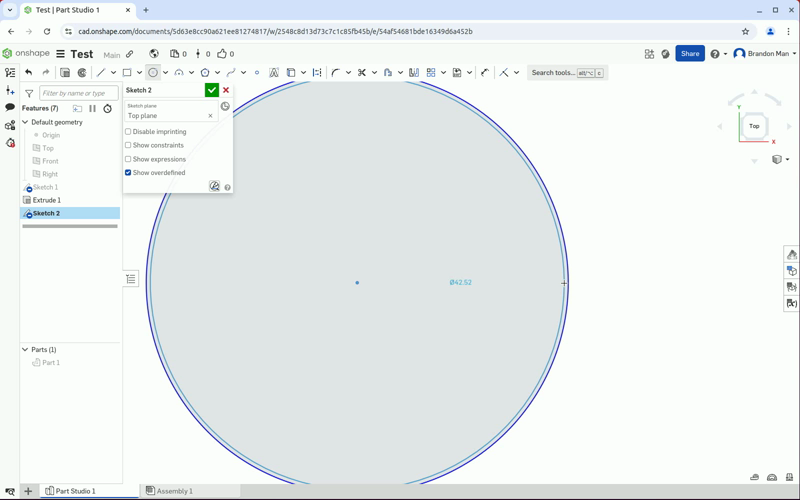
scroll(6)
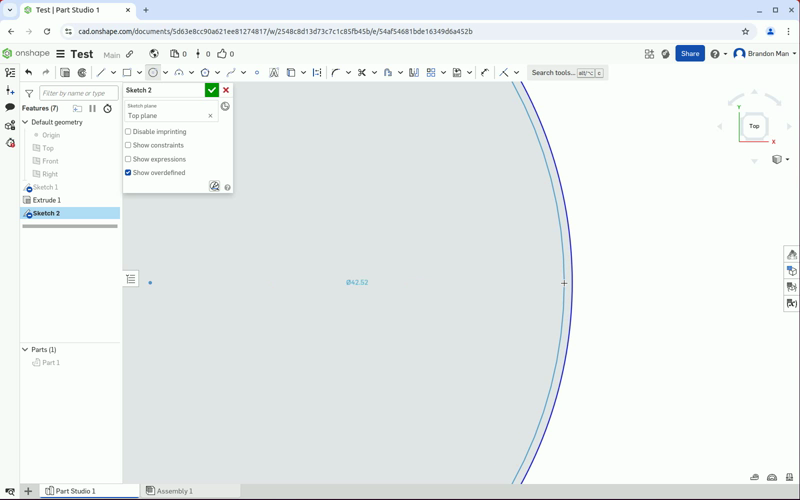
scroll(6)
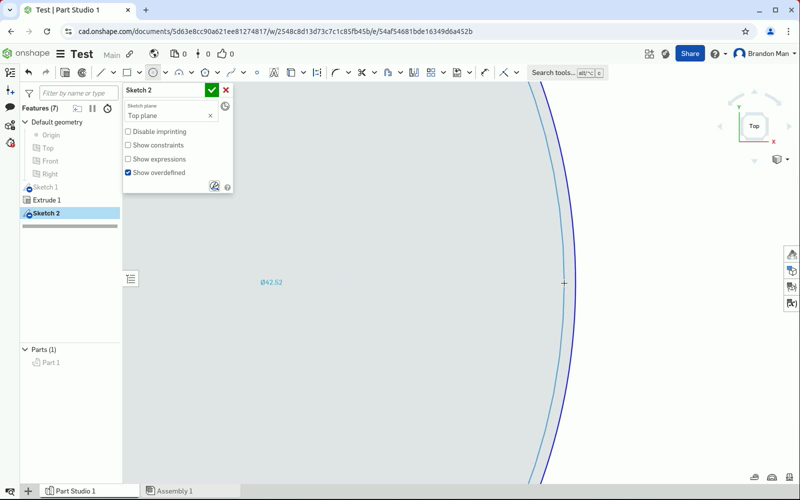
scroll(6)
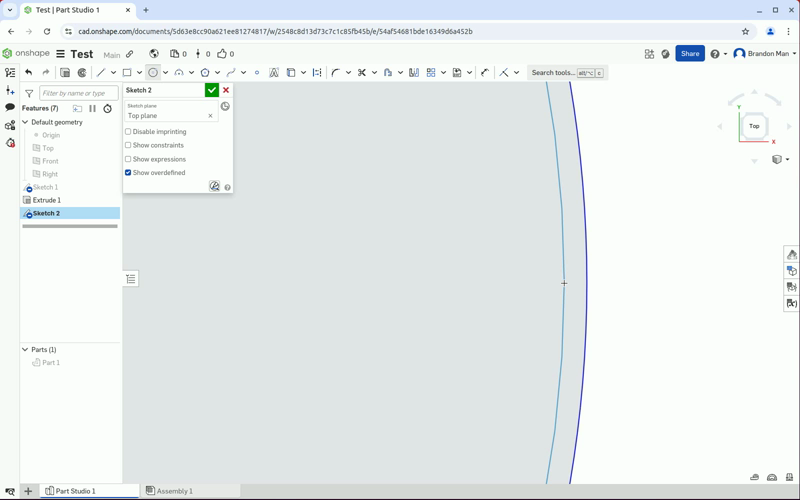
click(564, 282)
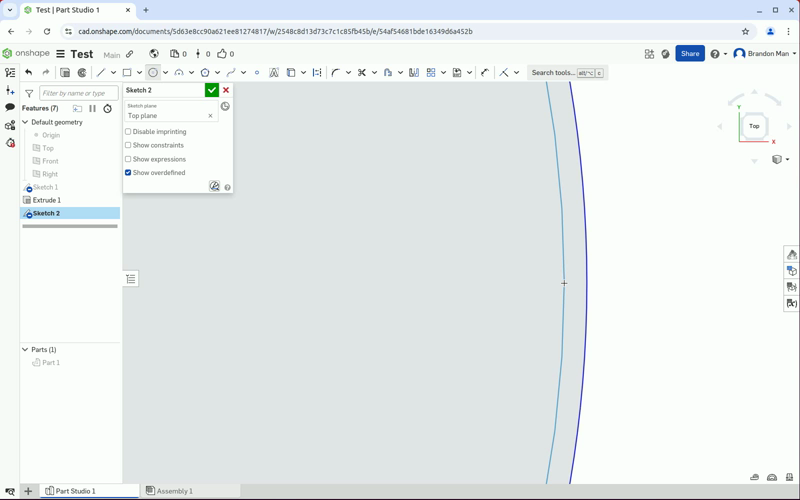
scroll(-6)
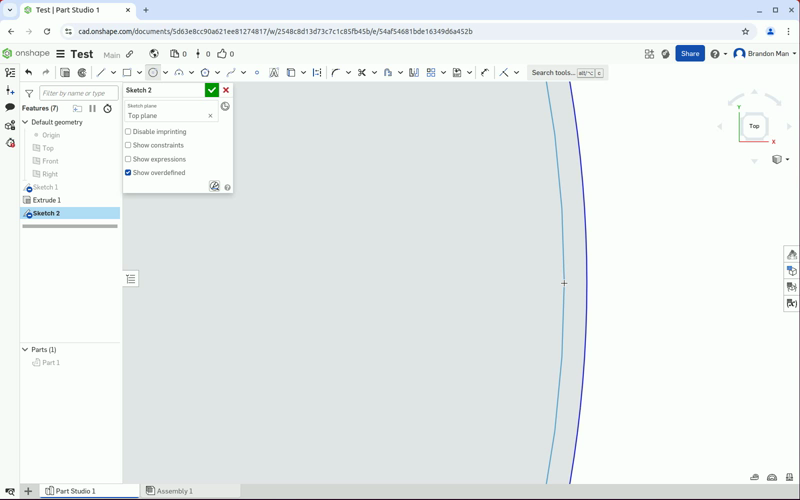
scroll(-6)
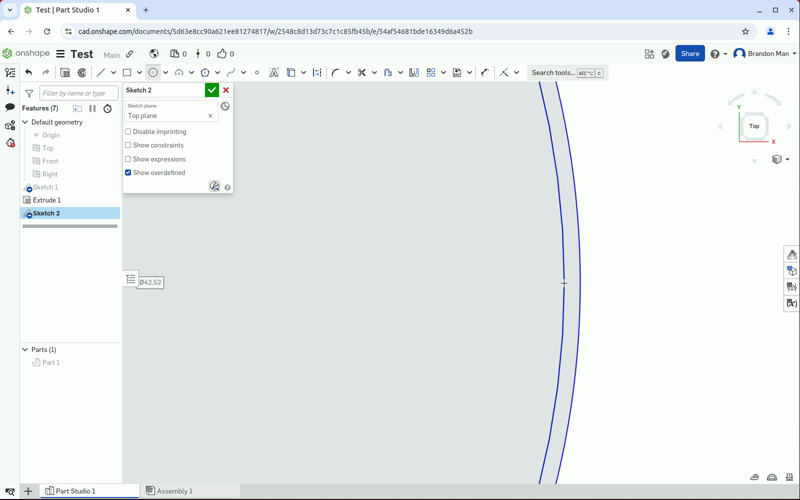
scroll(-6)
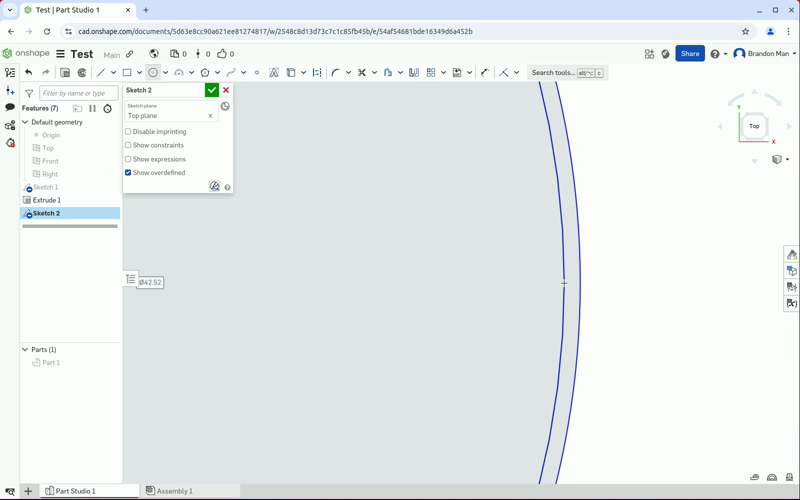
scroll(-6)
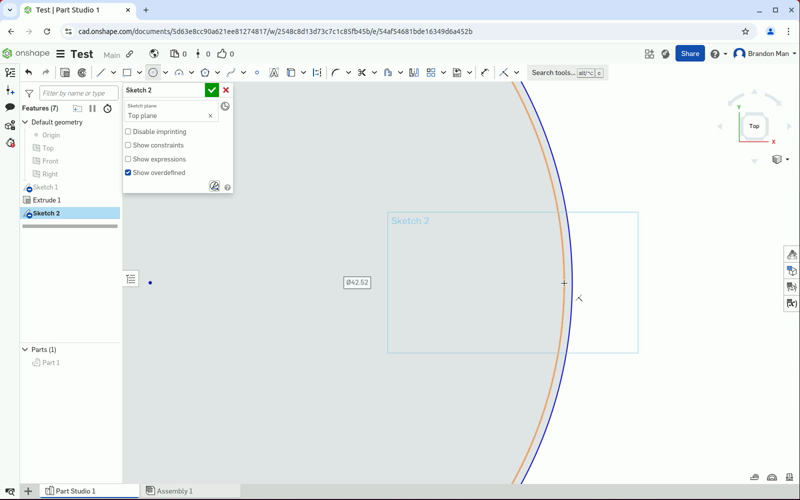
scroll(-6)
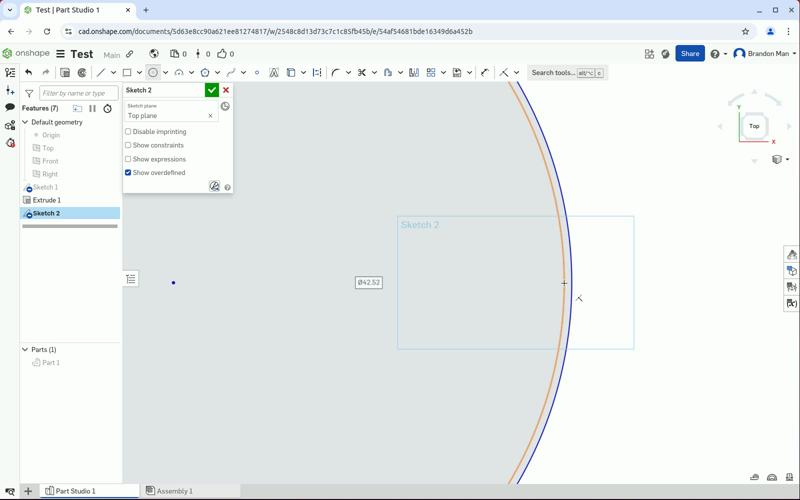
scroll(-6)
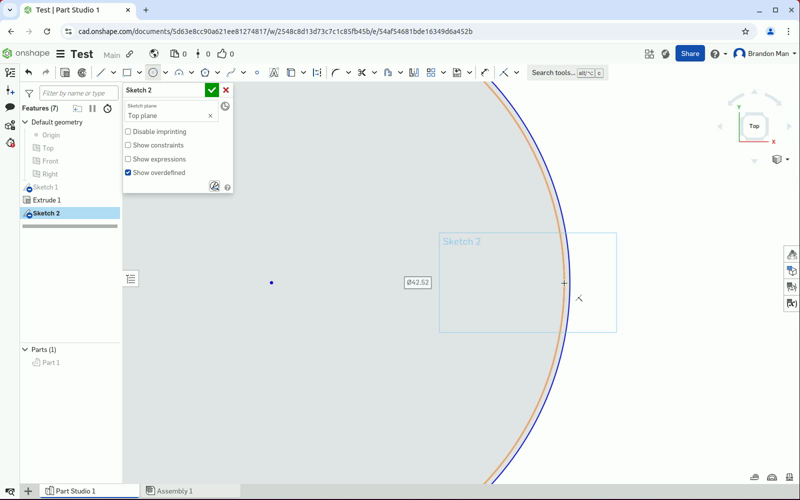
scroll(-6)
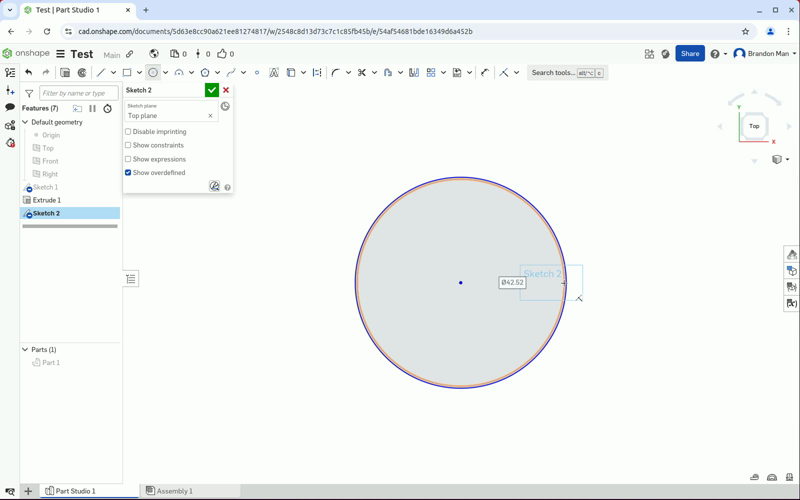
key(esc)
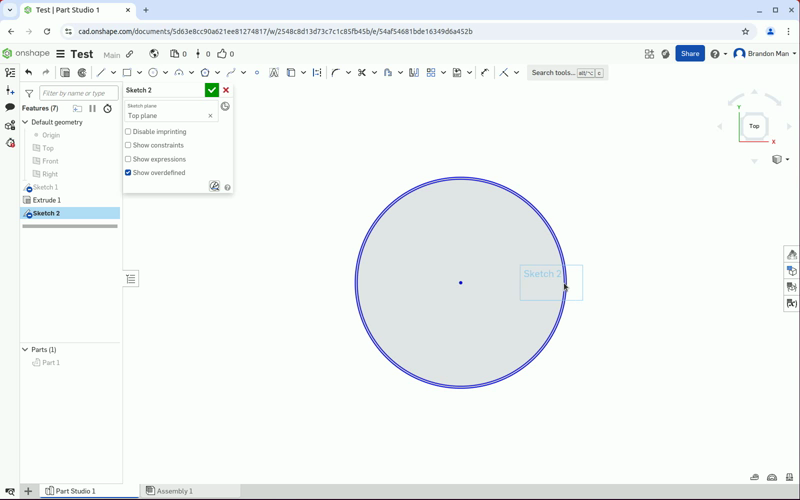
mouse_move(548, 225)
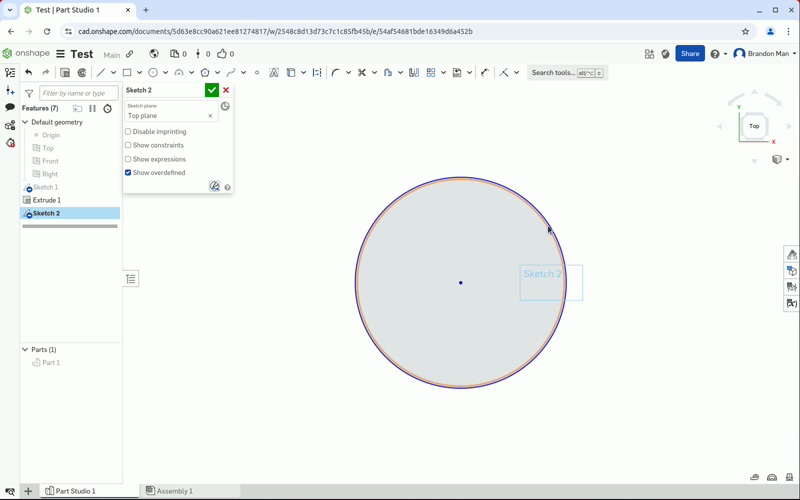
scroll(6)
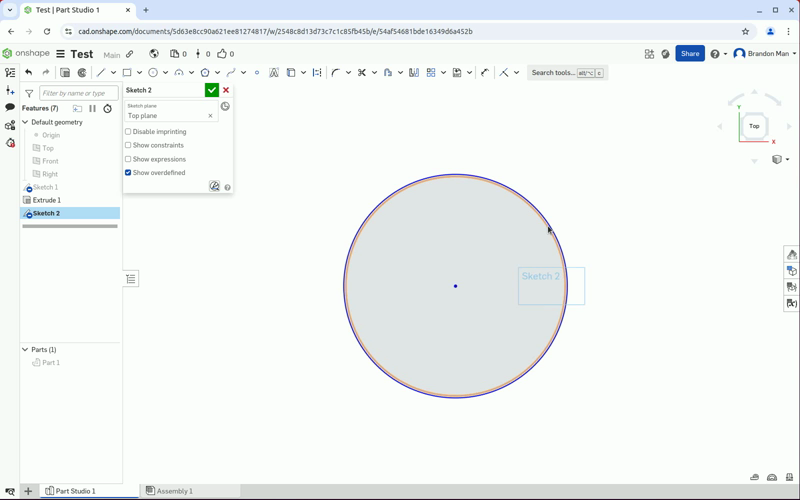
scroll(6)
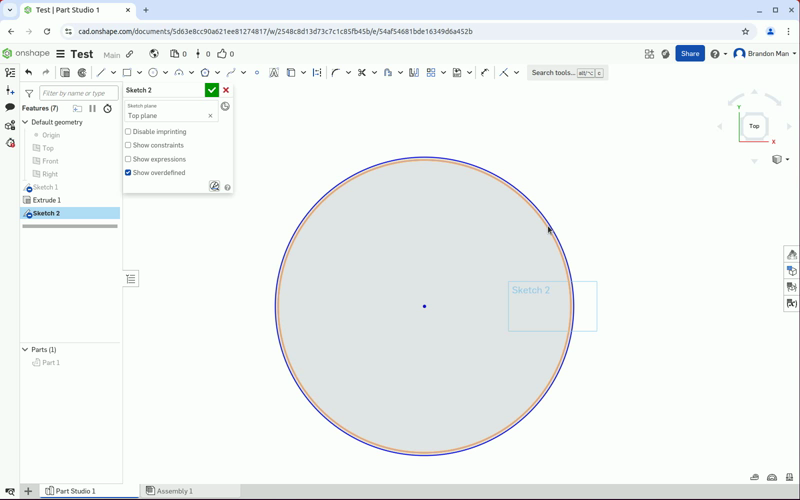
scroll(6)
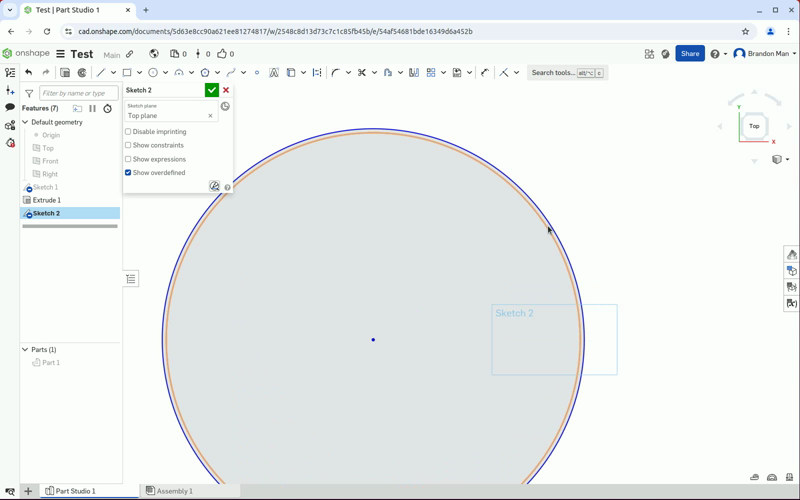
scroll(6)
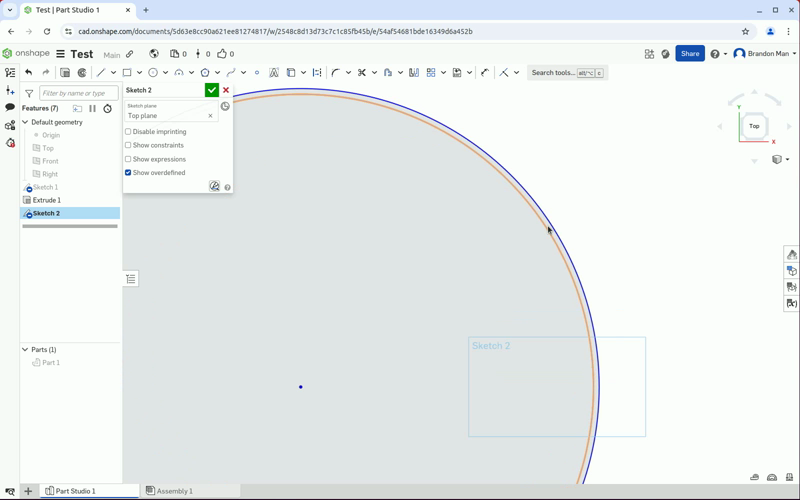
scroll(6)
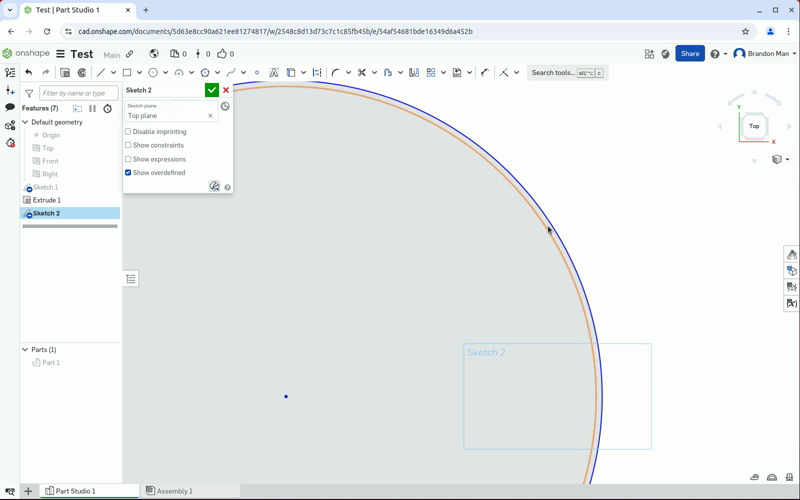
scroll(6)
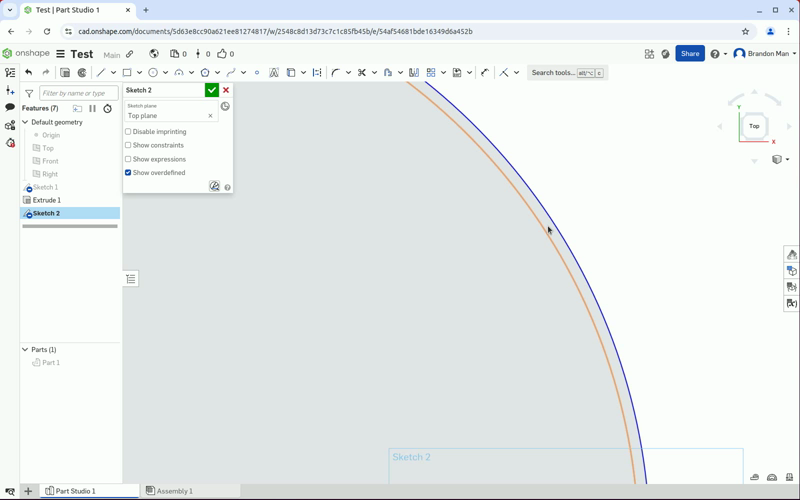
scroll(6)
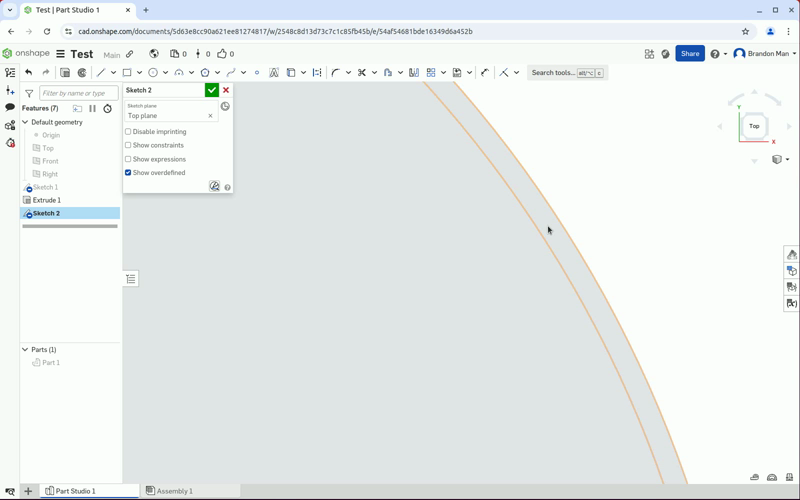
click(548, 225)
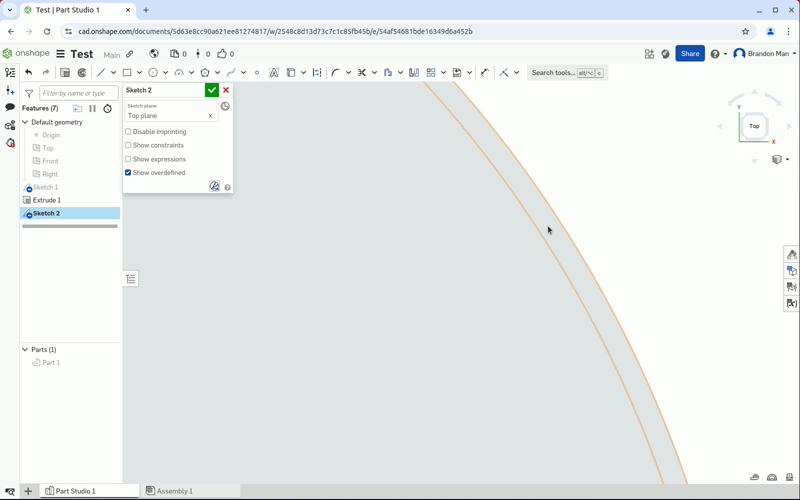
scroll(-6)
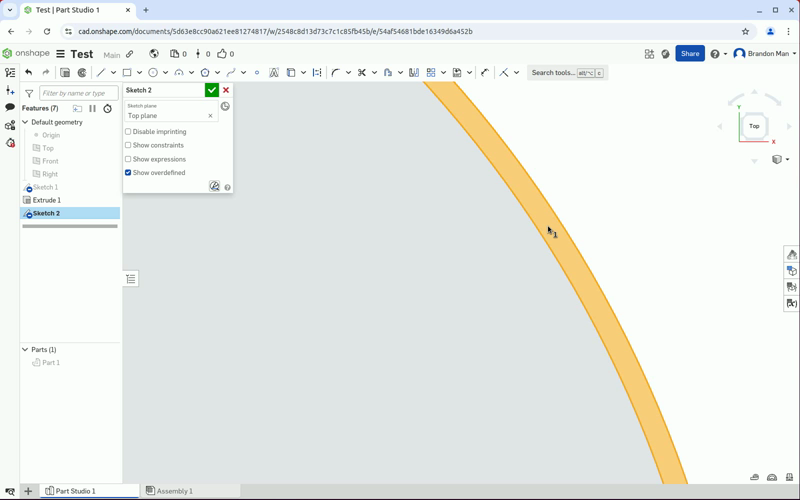
scroll(-6)
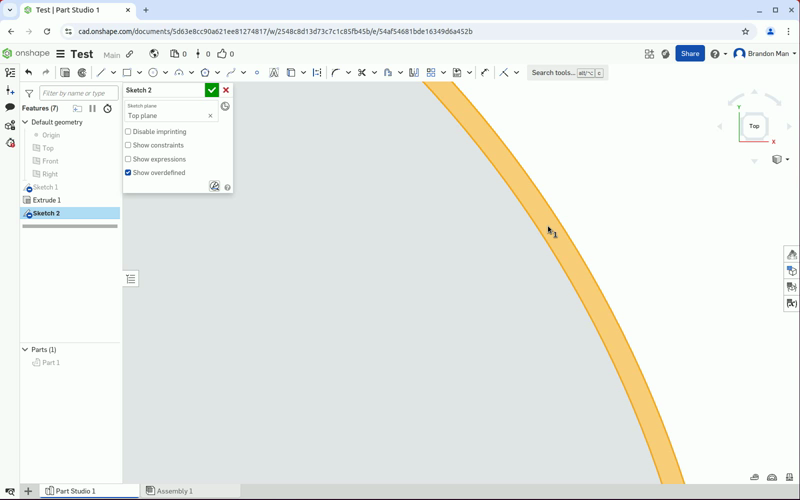
scroll(-6)
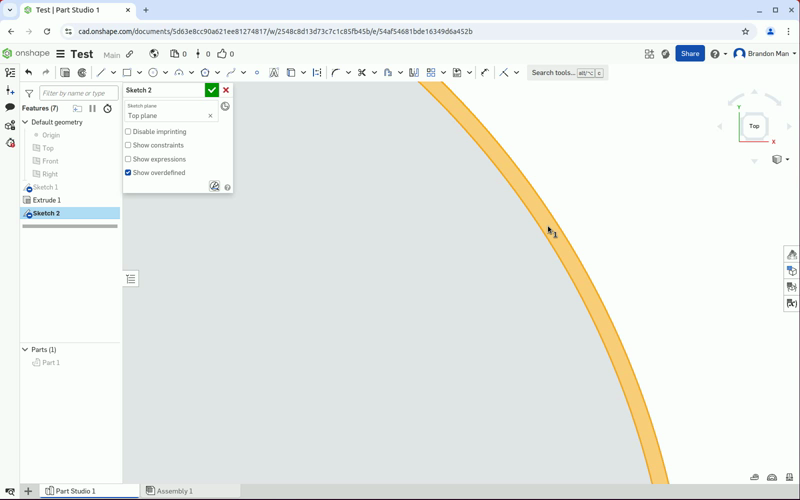
scroll(-6)
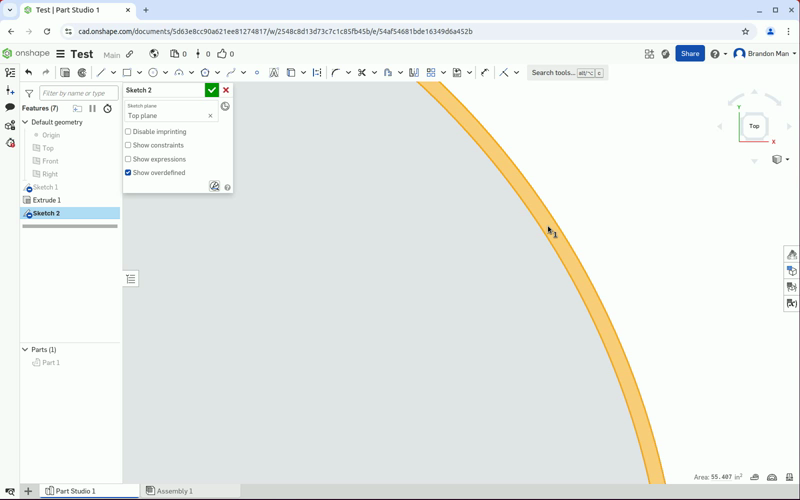
scroll(-6)
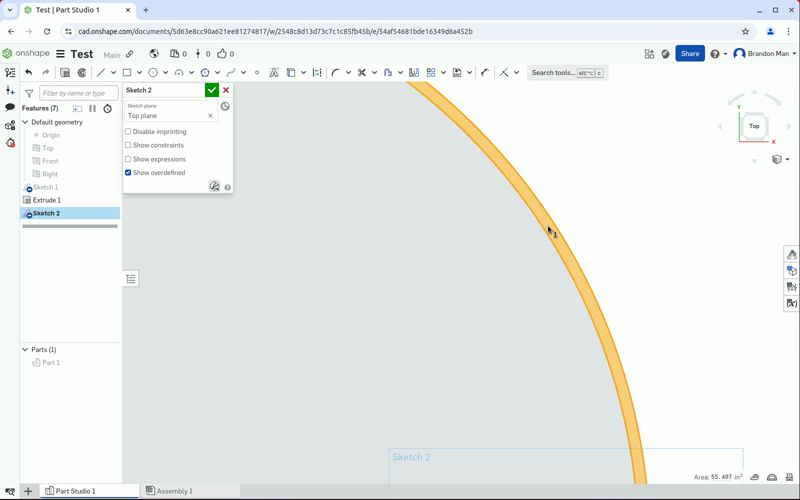
scroll(-6)
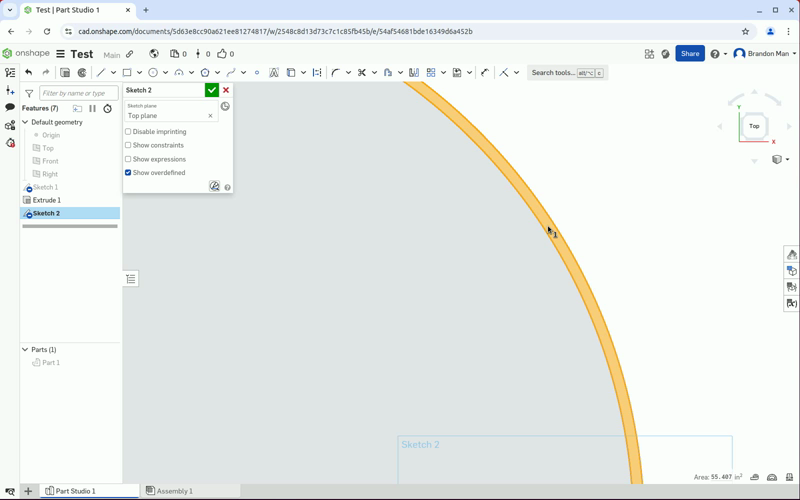
scroll(-6)
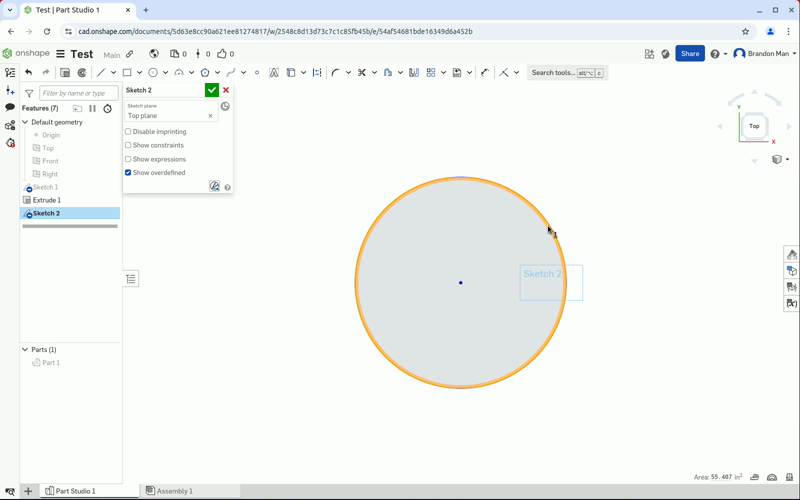
mouse_move(73, 352)
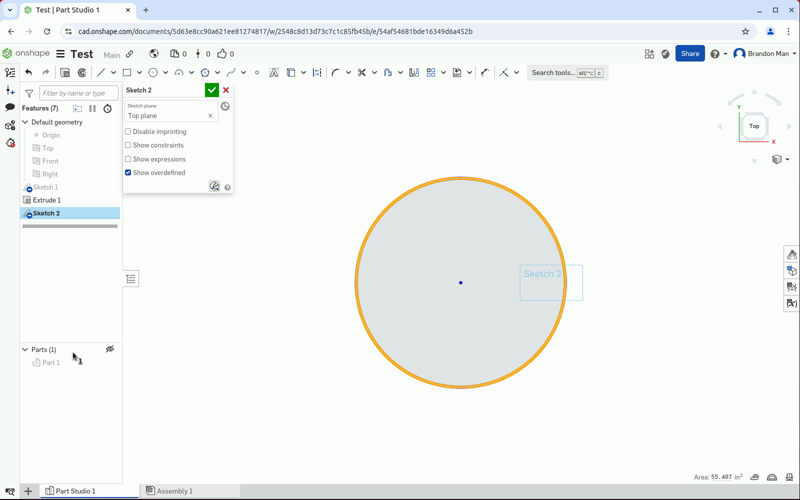
key(shift+y)
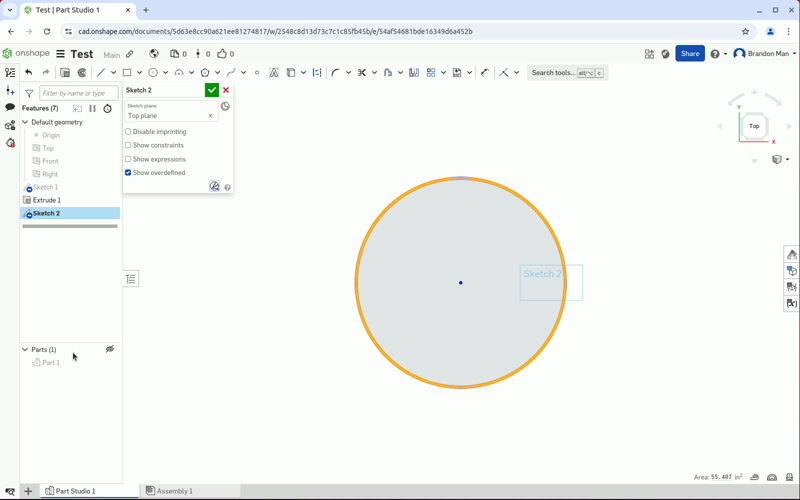
key(shift+e)
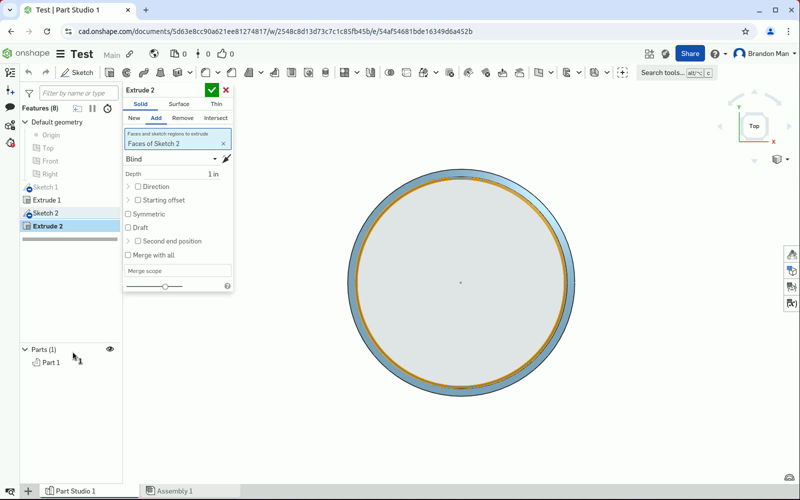
mouse_move(143, 106)
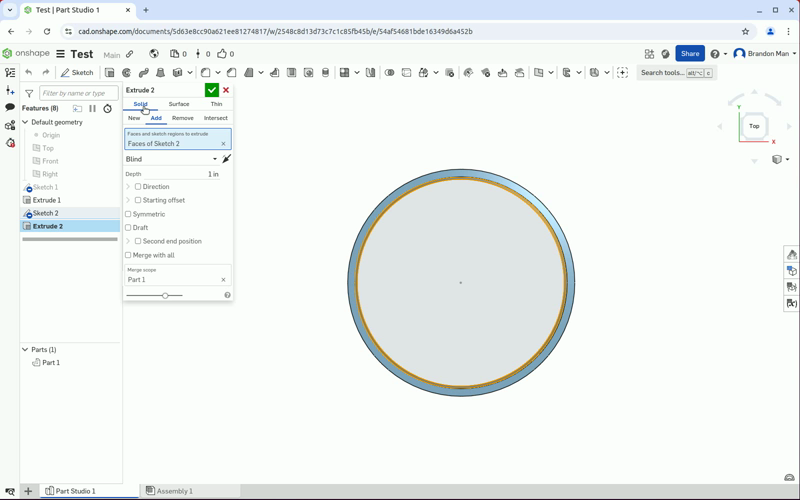
click(143, 106)
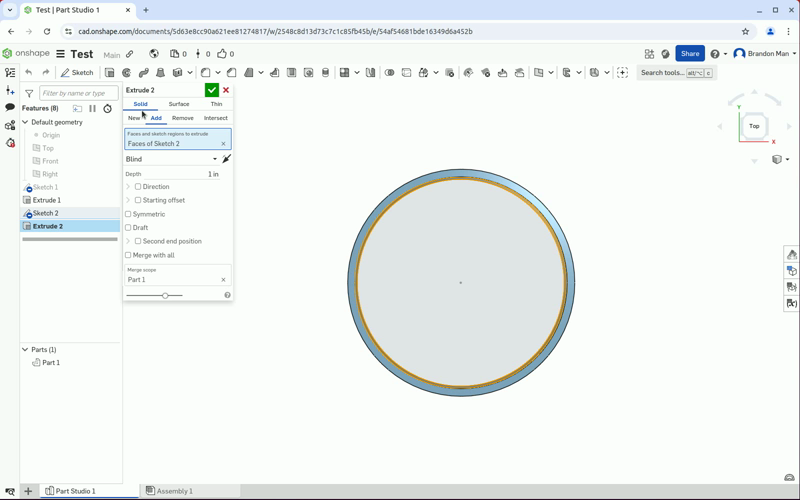
mouse_move(137, 120)
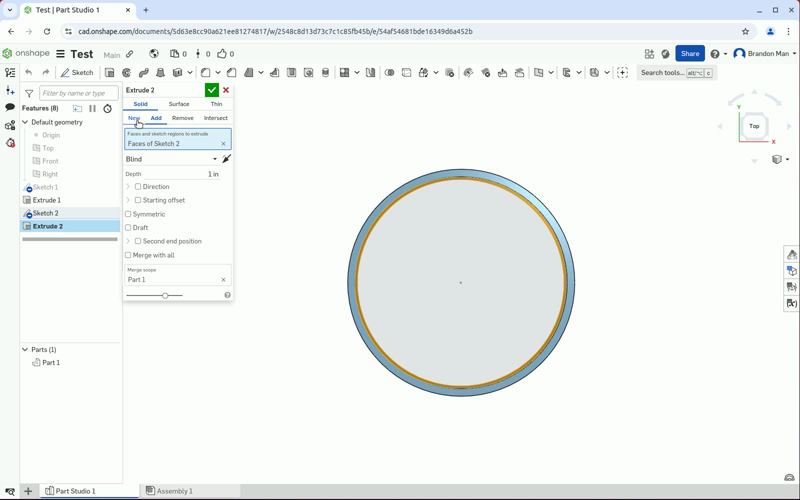
click(137, 120)
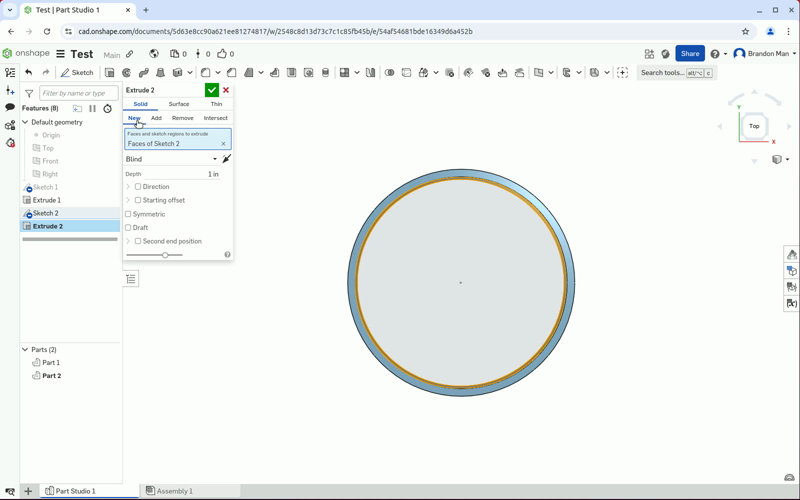
key(tab, 4)
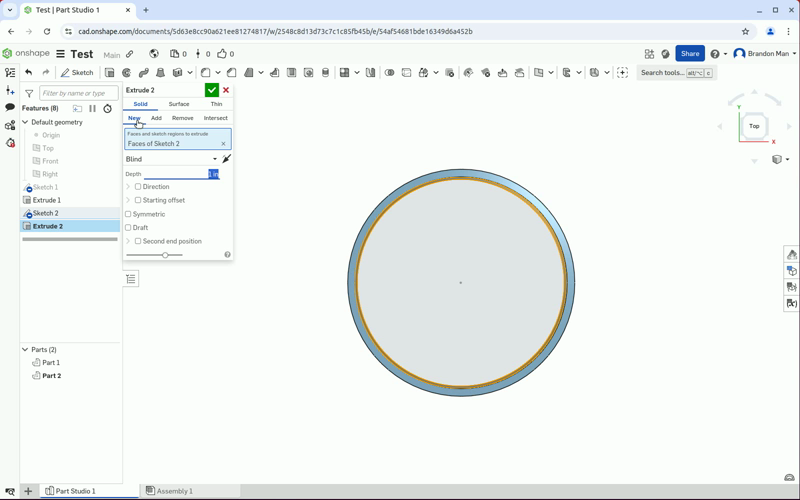
text(2.889)
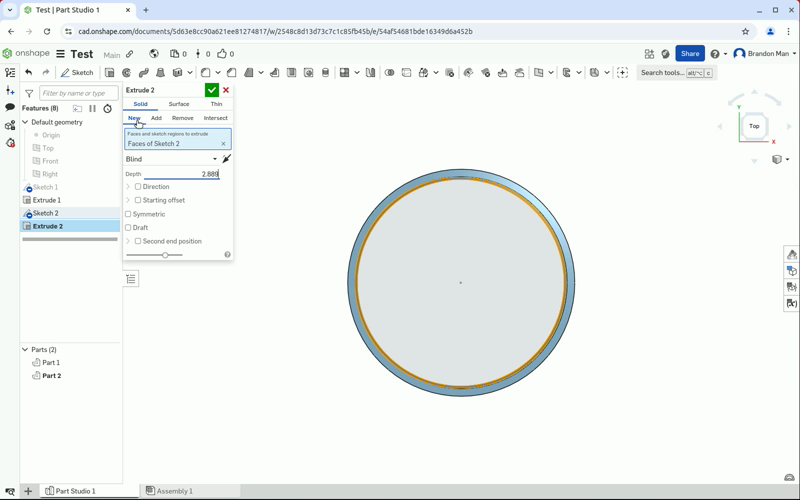
key(enter)
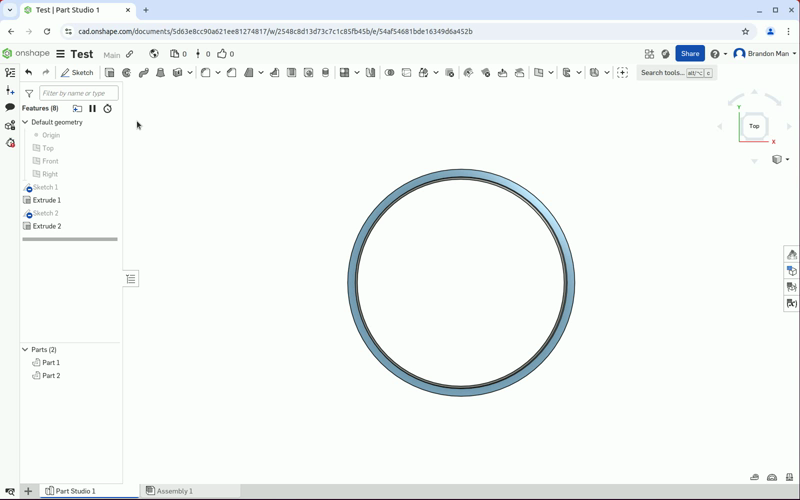
key(shift+h)
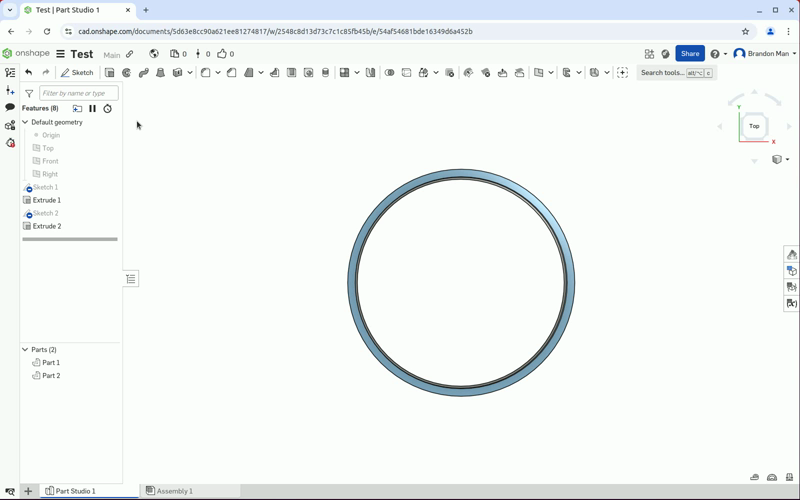
key(shift+h)
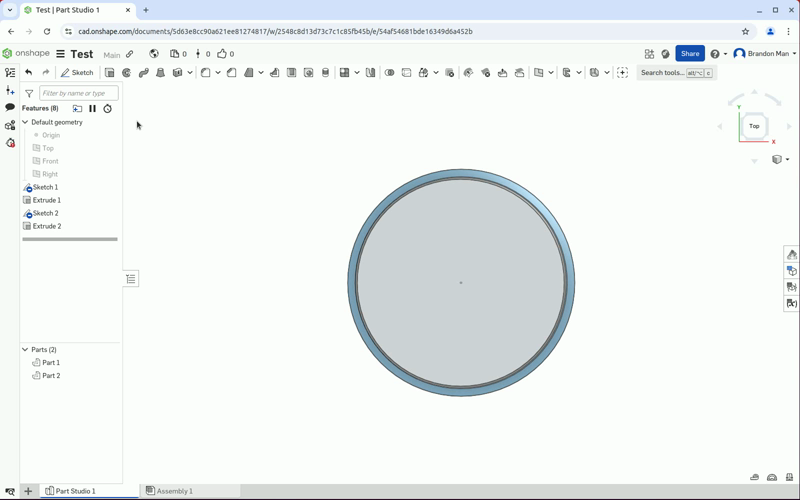
key(shift+7)
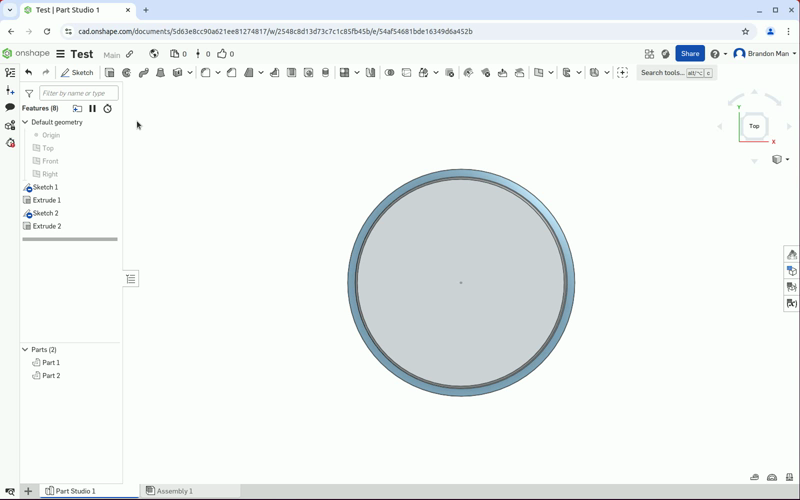
key(up, 3)
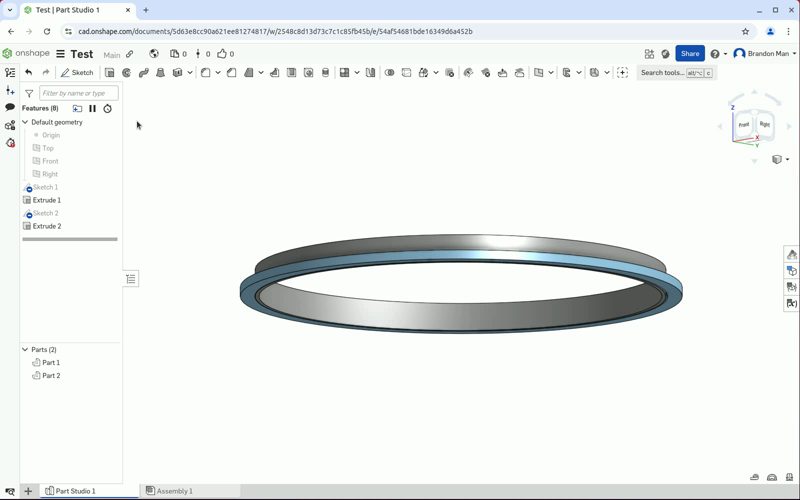
key(left, 3)
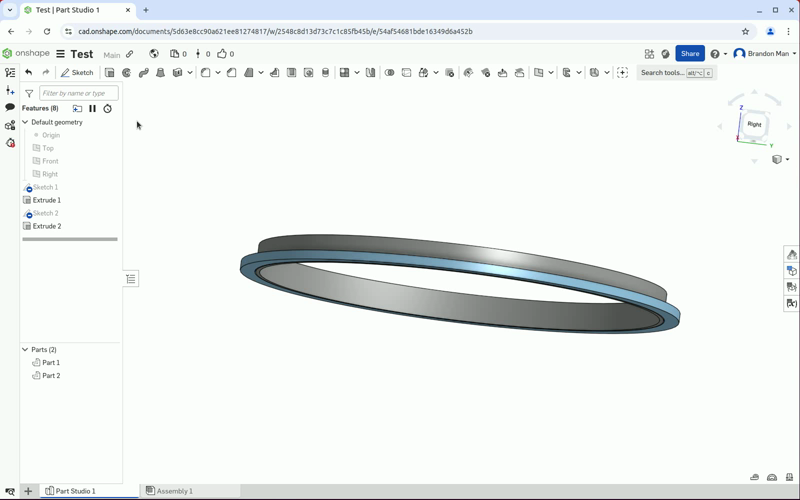
key(right, 3)
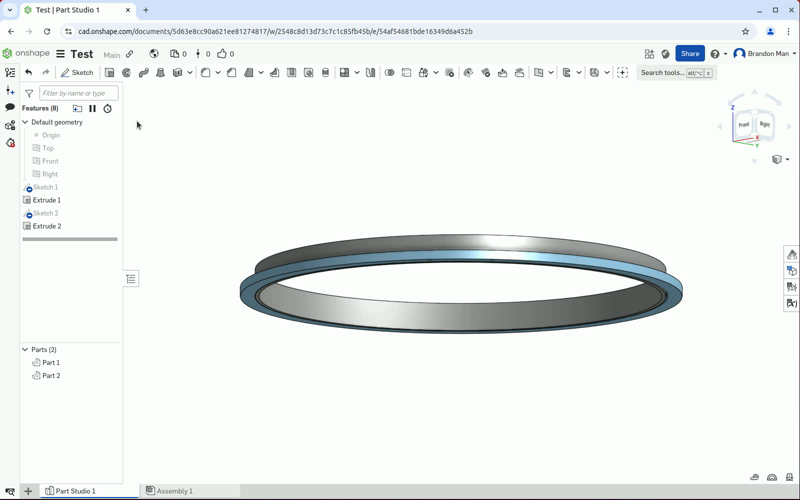
key(down, 3)
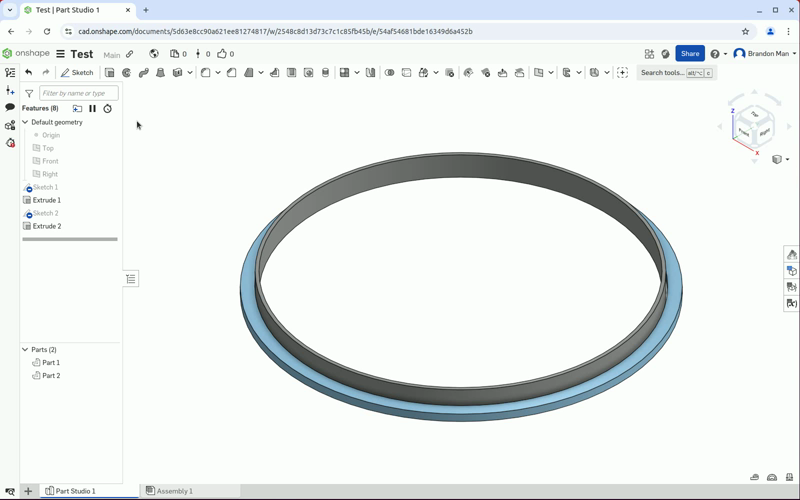
mouse_move(73, 189)
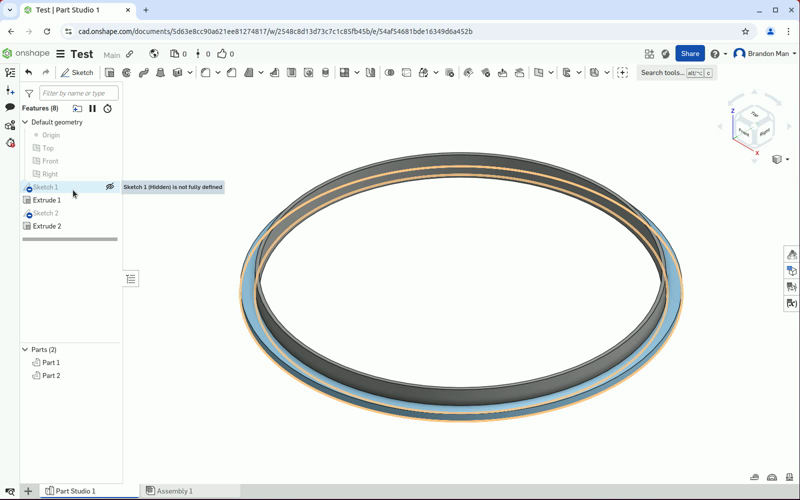
click(73, 189)